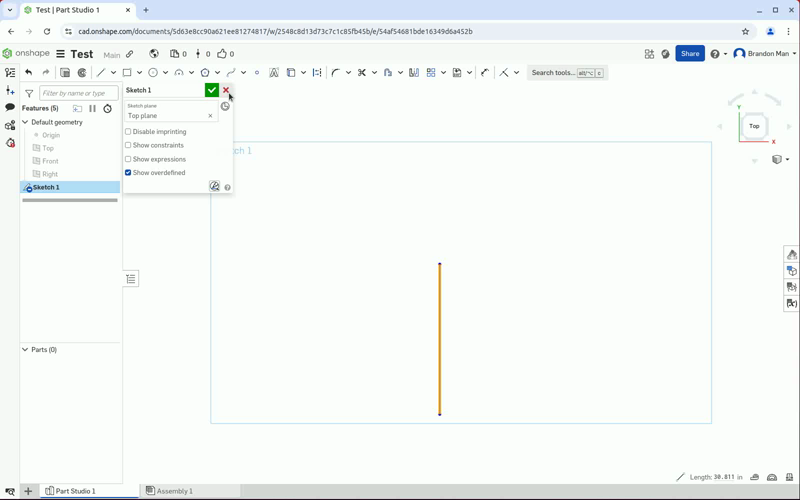
key(shift+h)
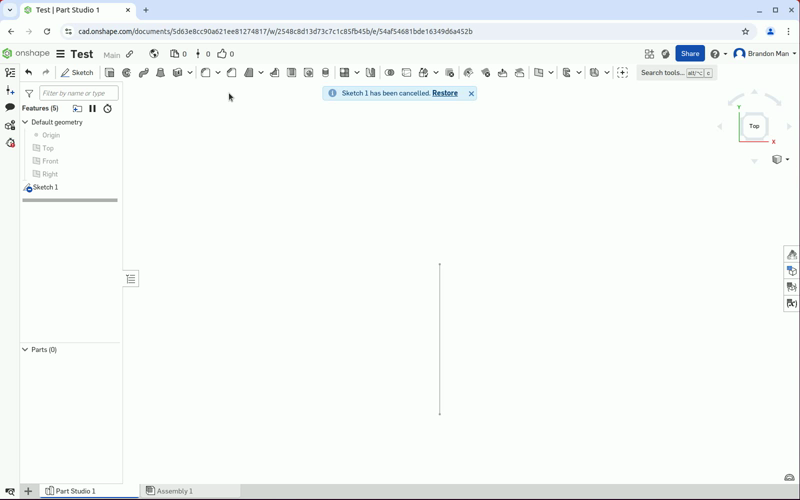
mouse_move(73, 352)
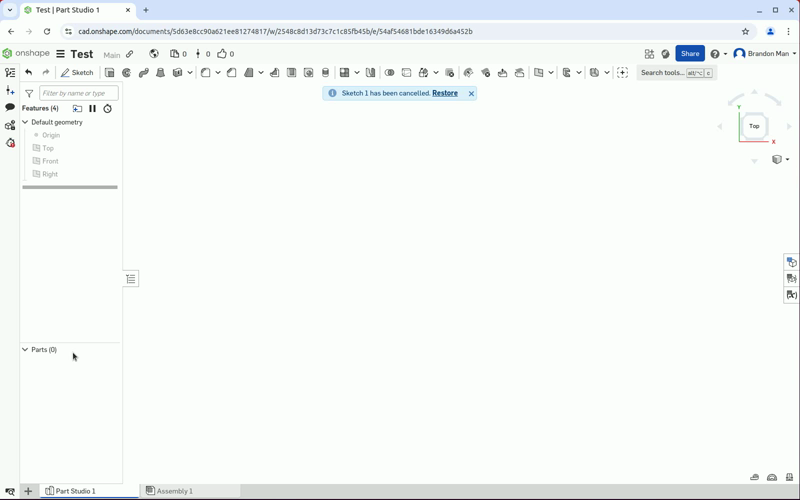
key(y)
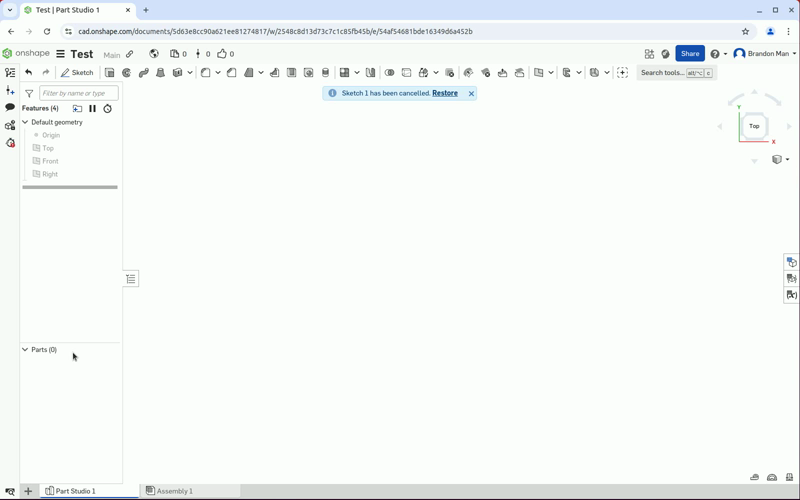
key(shift+p)
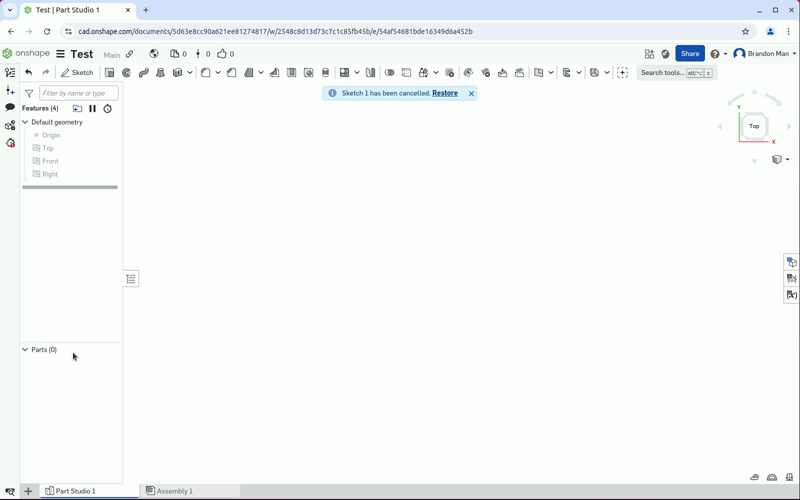
key(space)
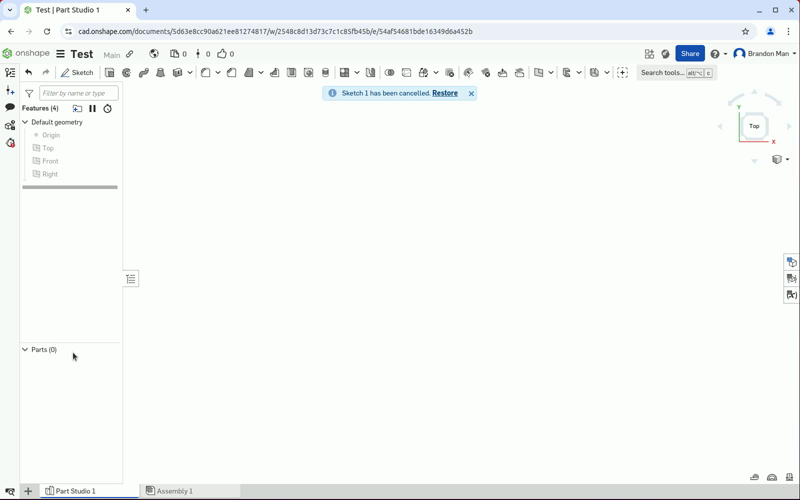
key_down(shift)
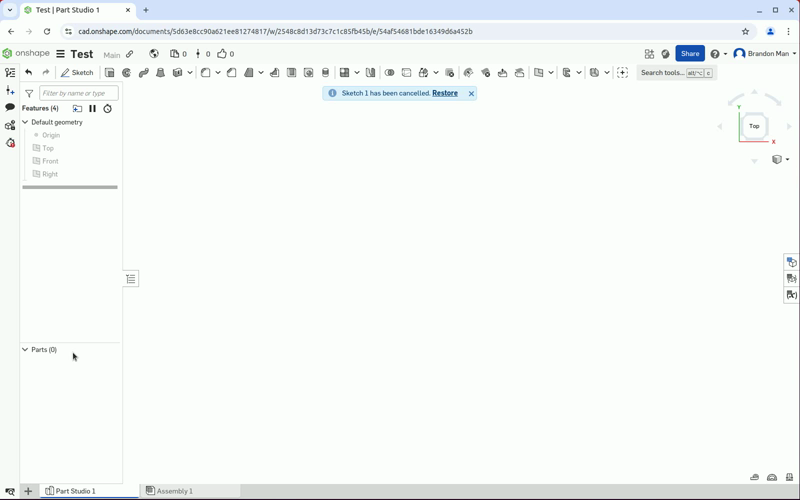
key(up)
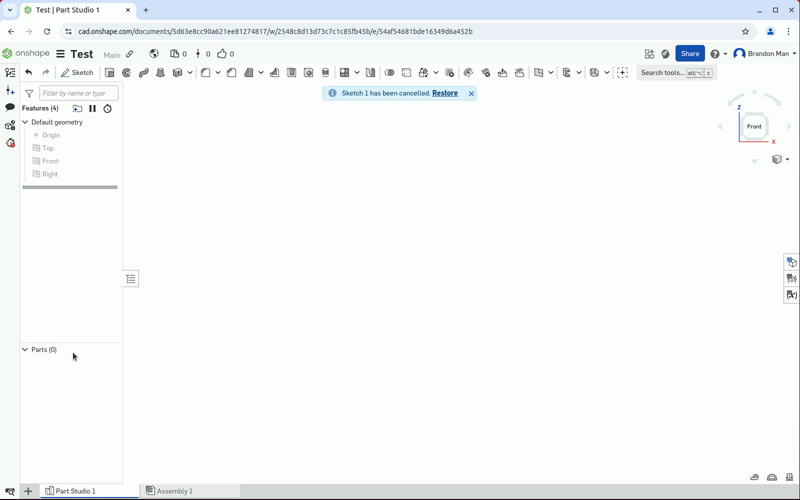
key_up(shift)
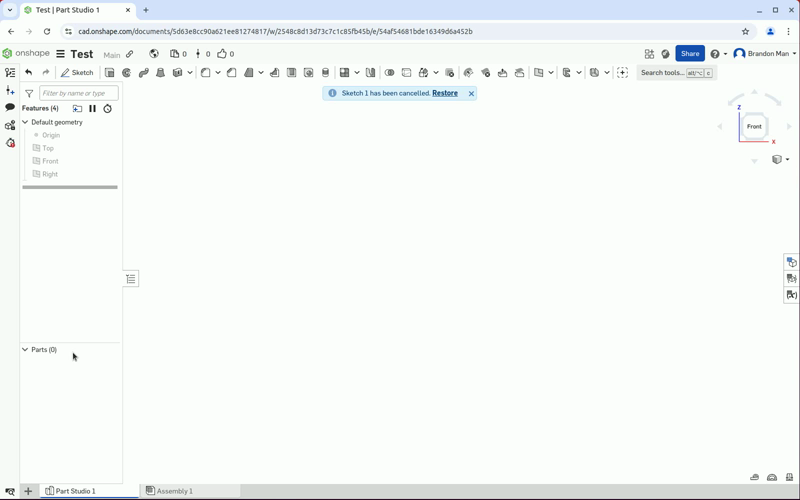
mouse_move(73, 352)
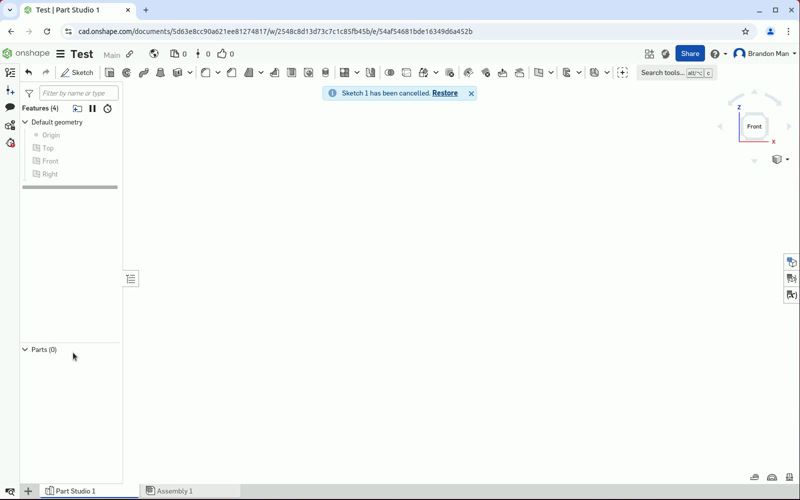
key(shift+y)
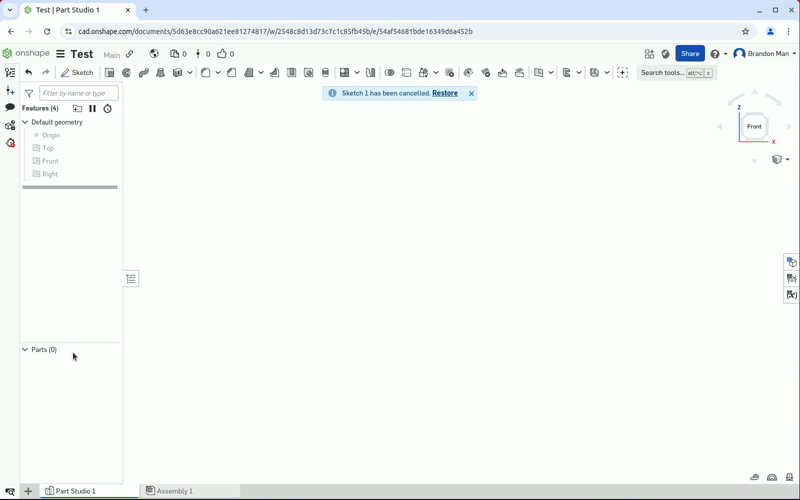
key(shift+s)
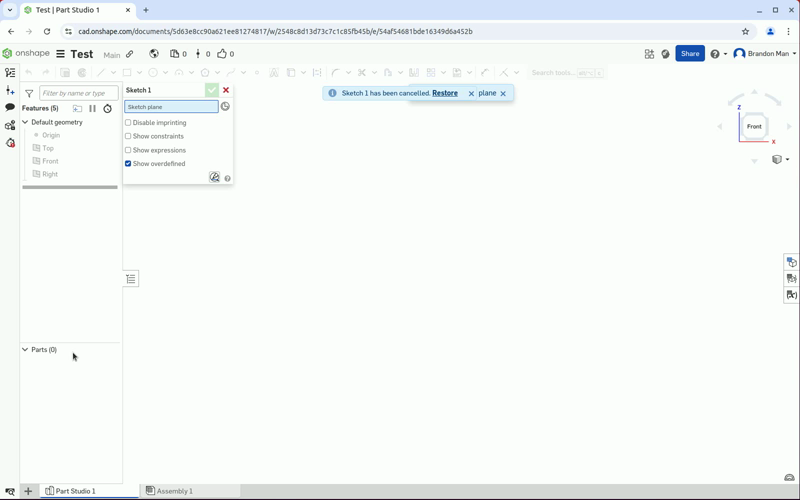
mouse_move(73, 163)
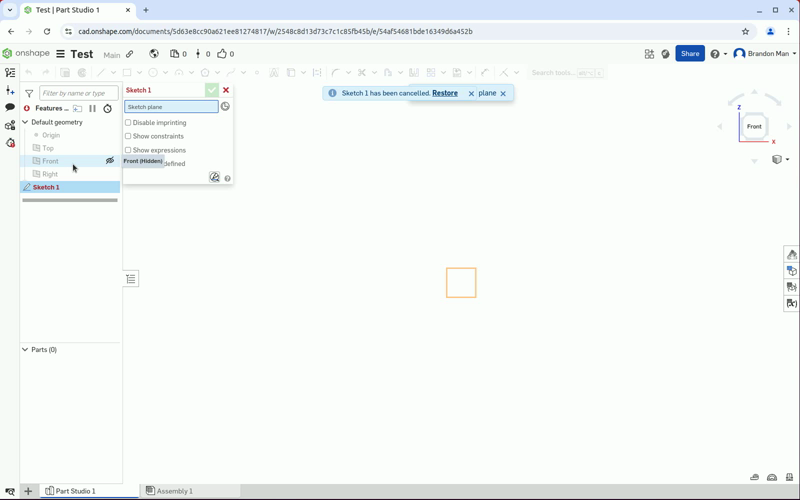
click(73, 163)
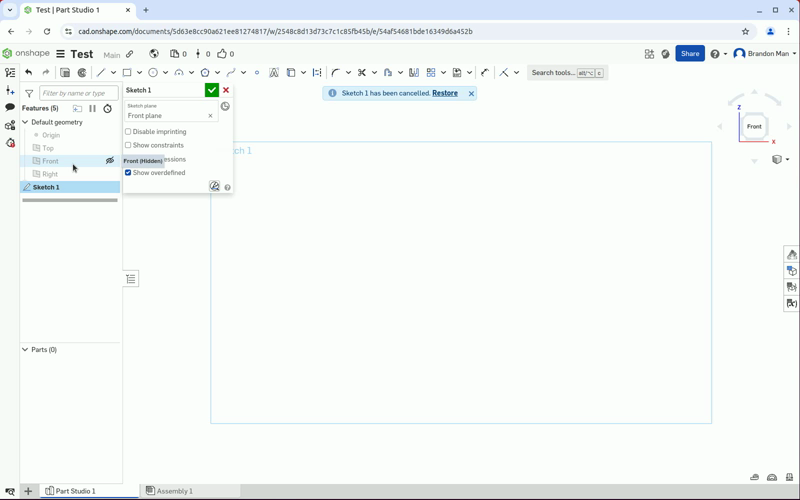
mouse_move(73, 352)
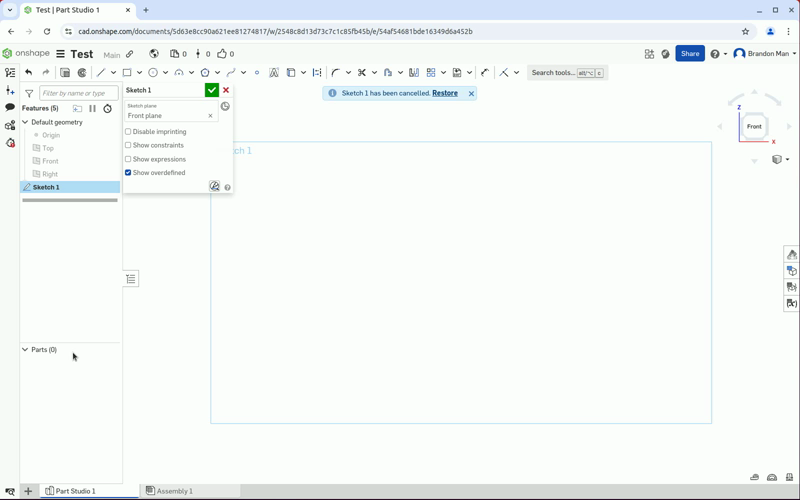
key(y)
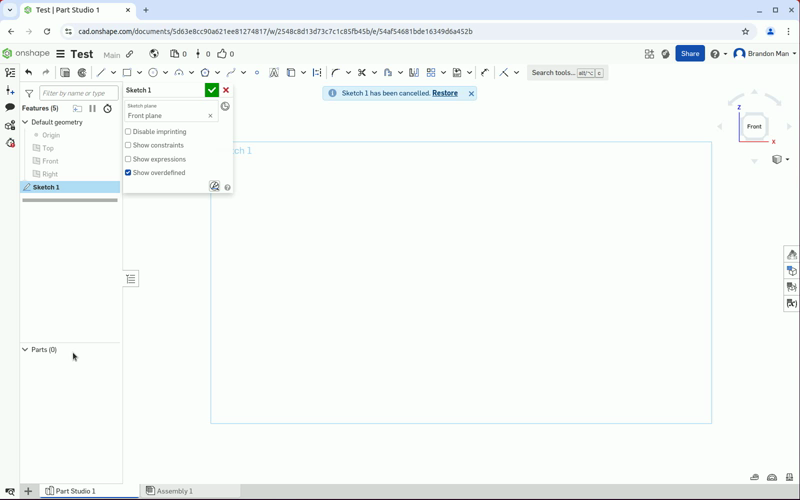
key(l)
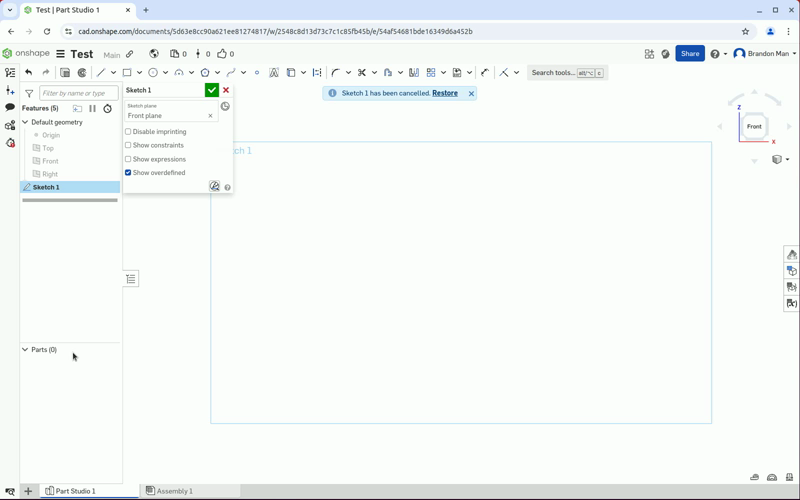
key_down(shift)
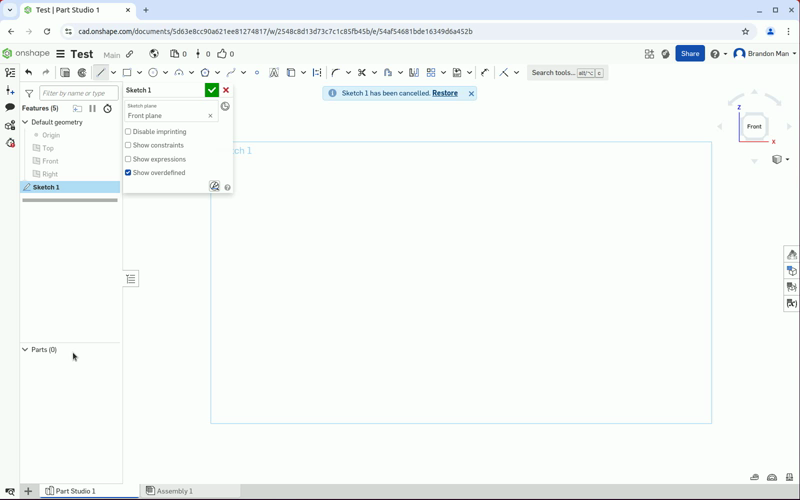
mouse_move(460, 282)
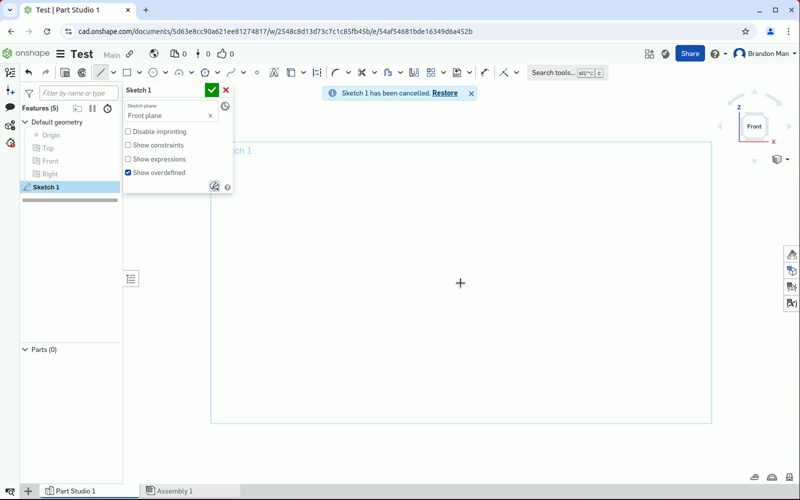
click(460, 282)
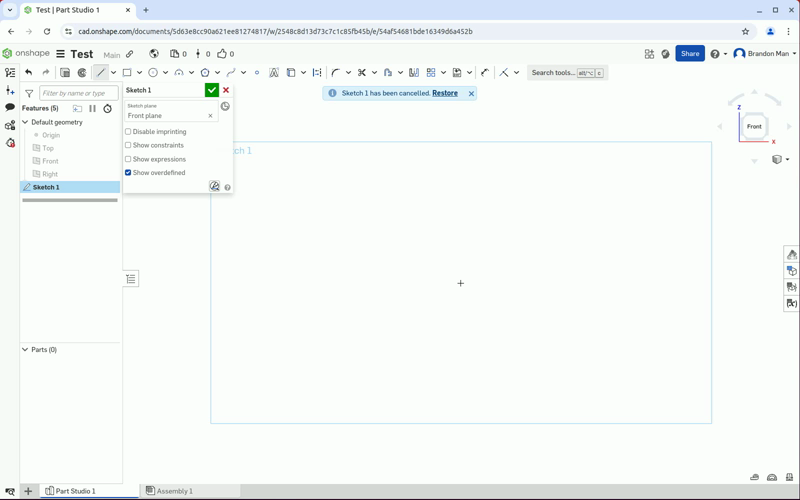
key_up(shift)
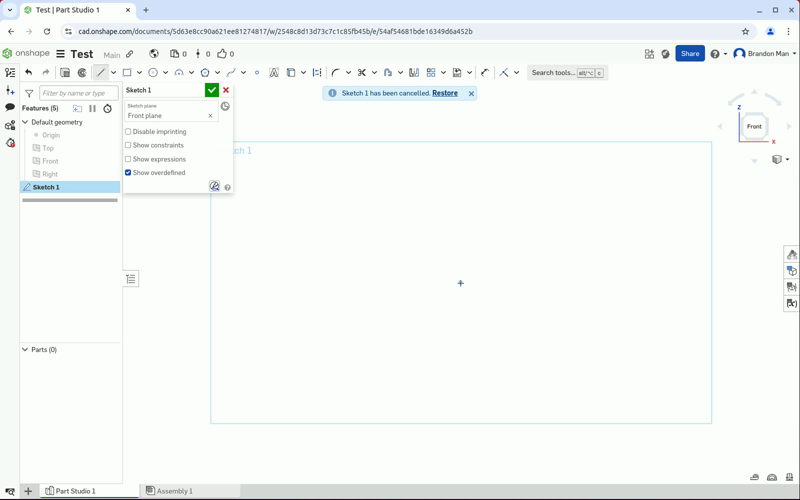
key_down(shift)
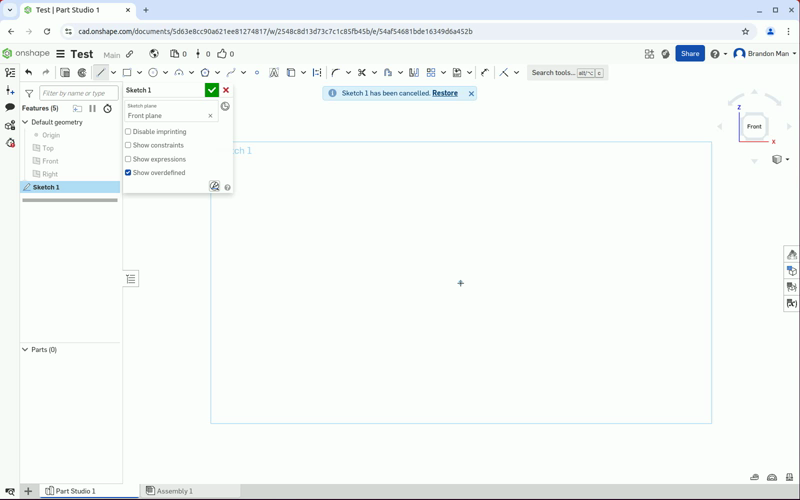
mouse_move(573, 282)
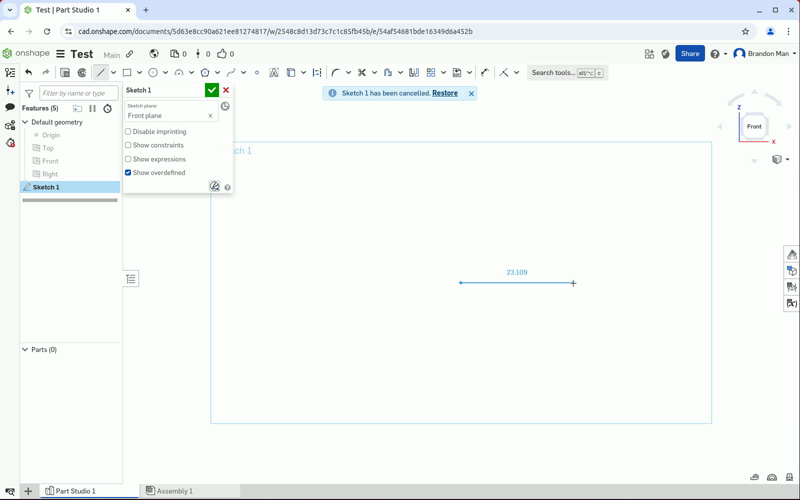
click(573, 282)
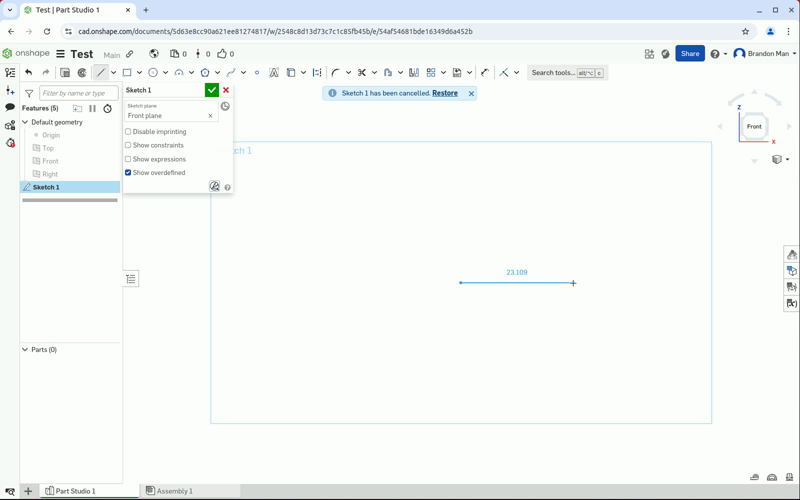
key_up(shift)
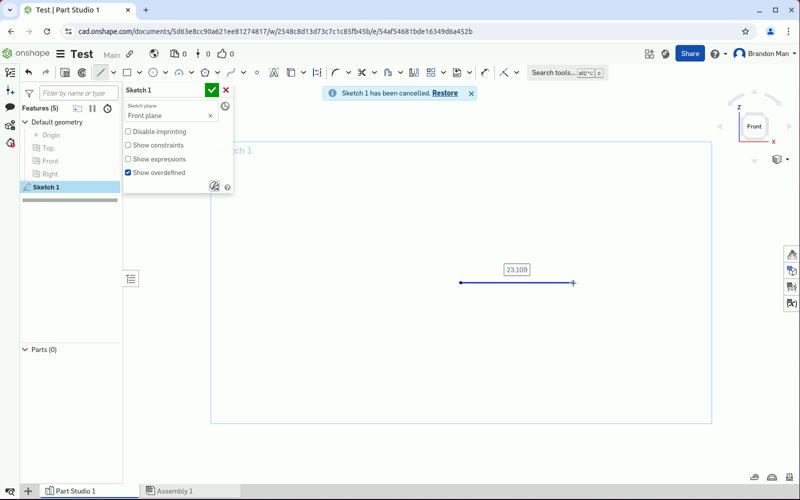
key_down(shift)
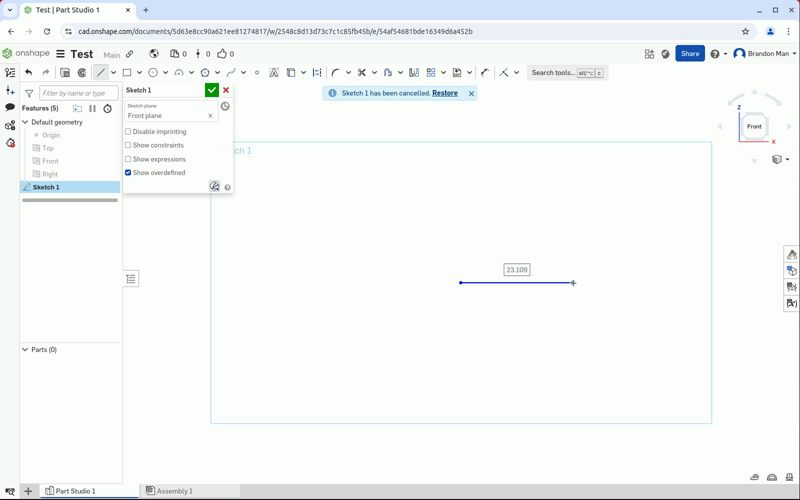
mouse_move(573, 208)
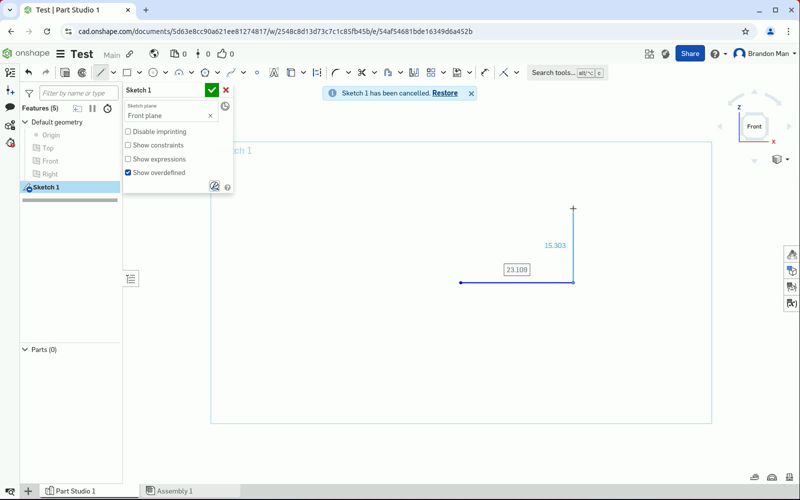
click(573, 208)
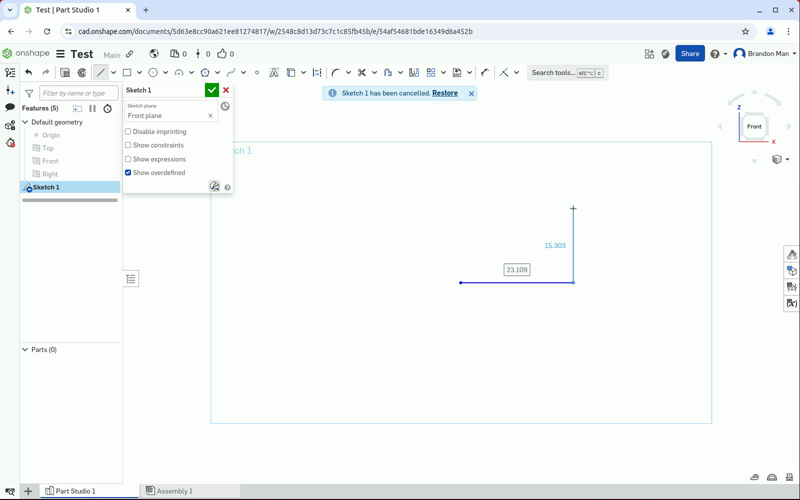
key_up(shift)
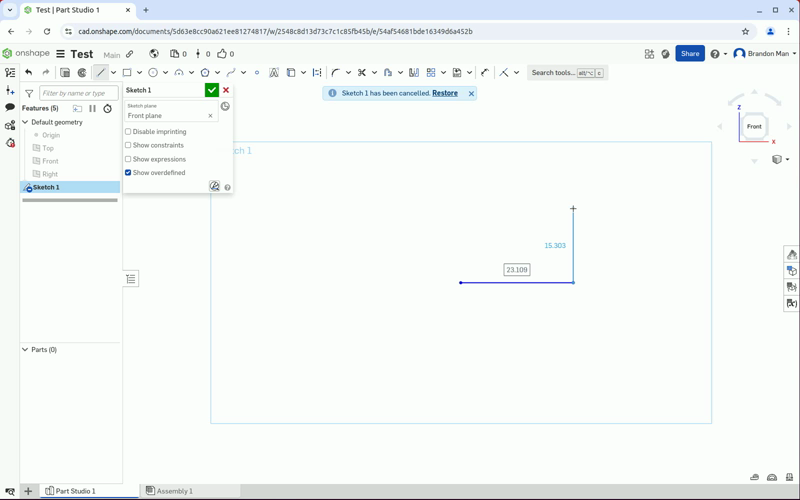
key_down(shift)
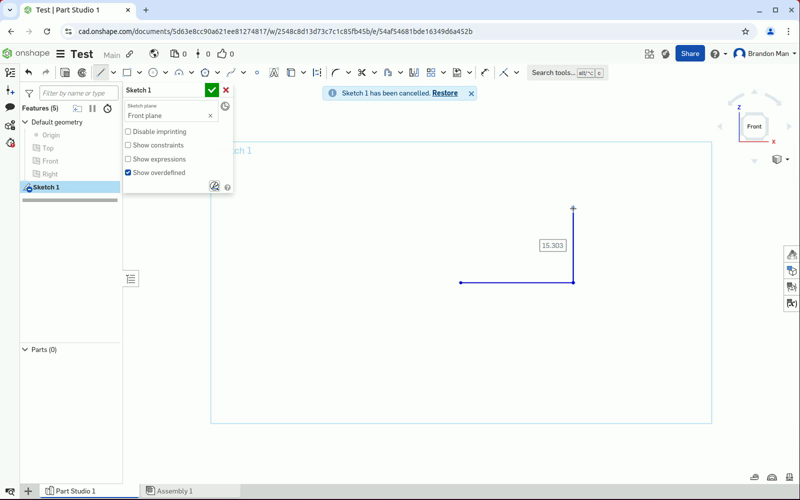
mouse_move(460, 208)
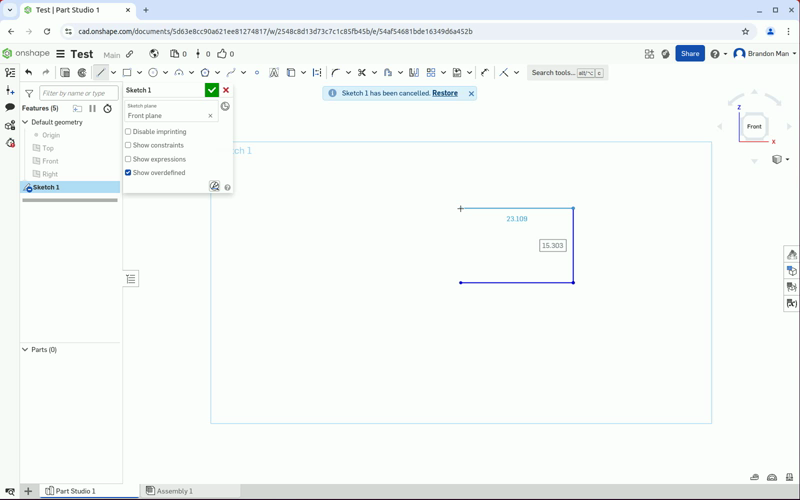
click(460, 208)
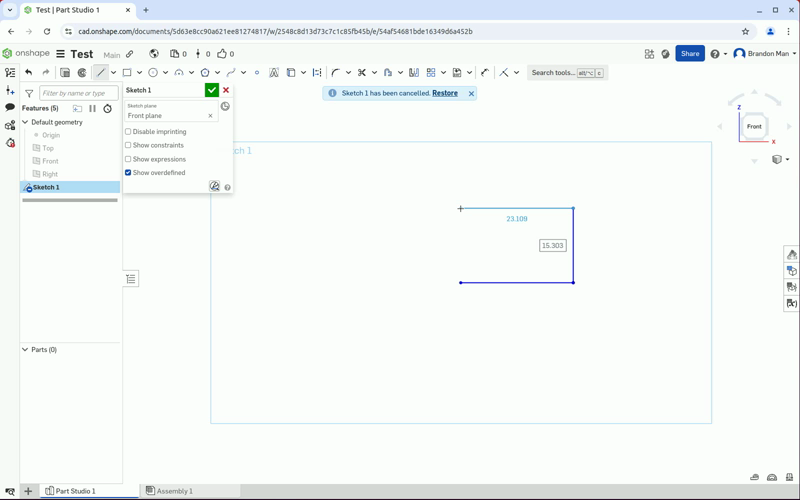
key_up(shift)
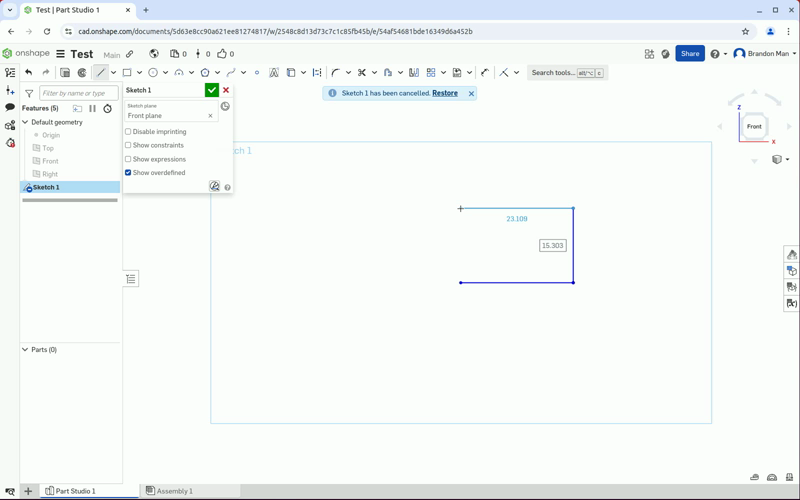
key_down(shift)
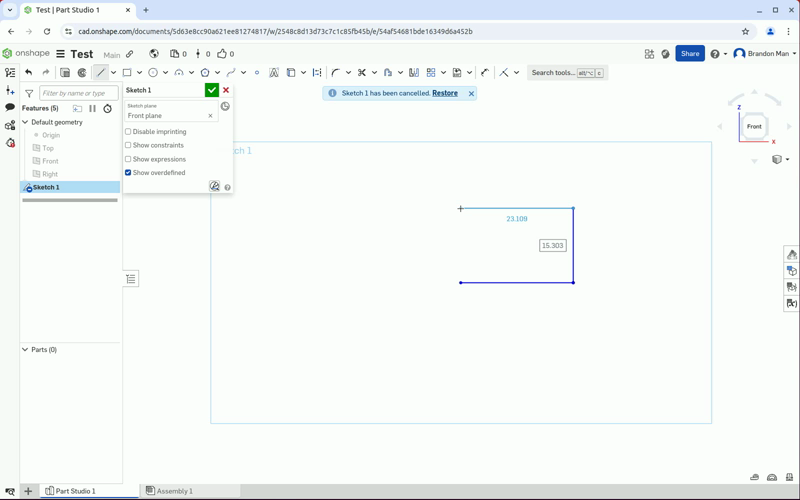
mouse_move(460, 282)
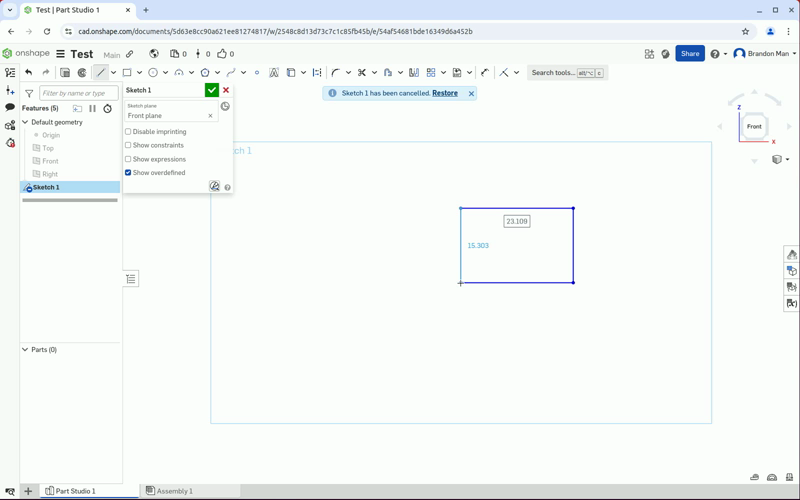
key_up(shift)
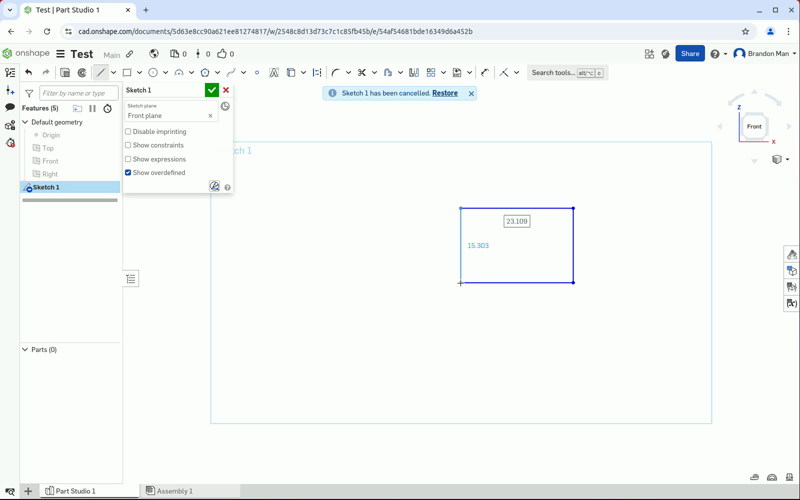
click(460, 282)
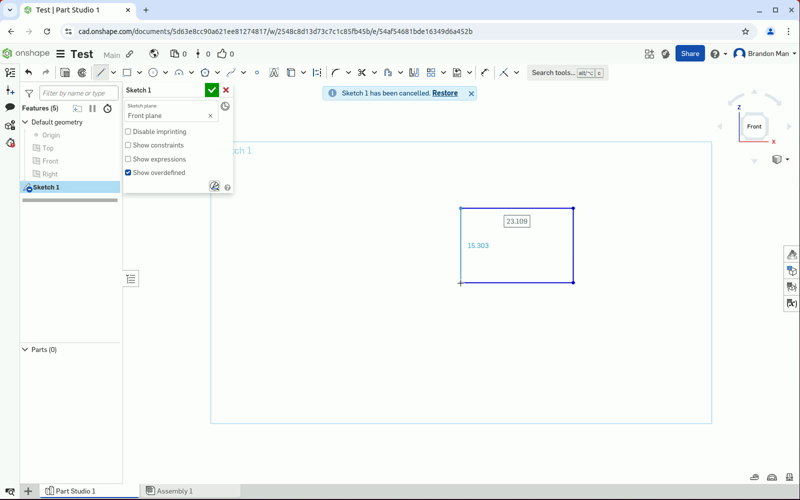
key(esc)
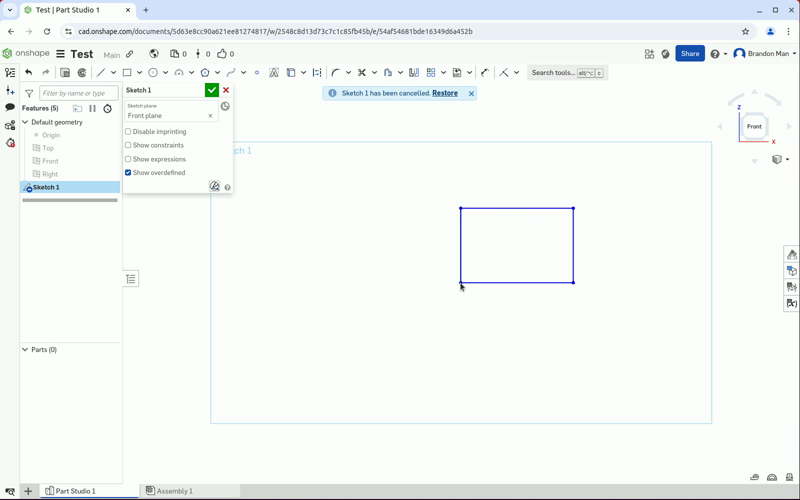
mouse_move(482, 226)
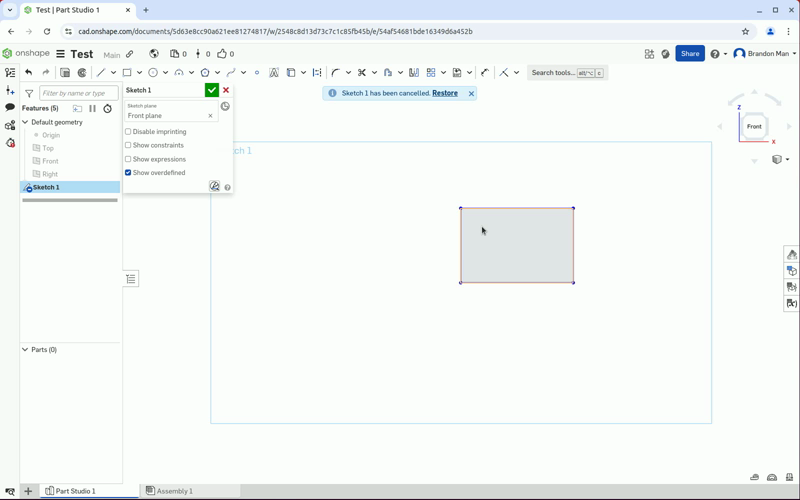
click(482, 226)
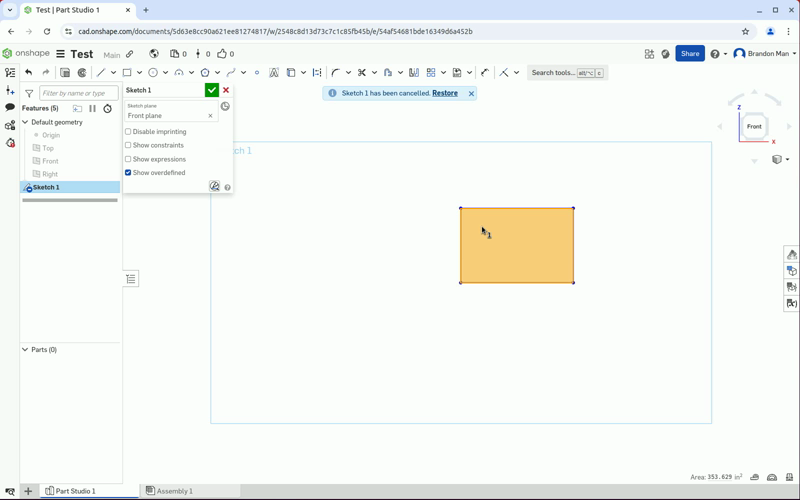
mouse_move(73, 352)
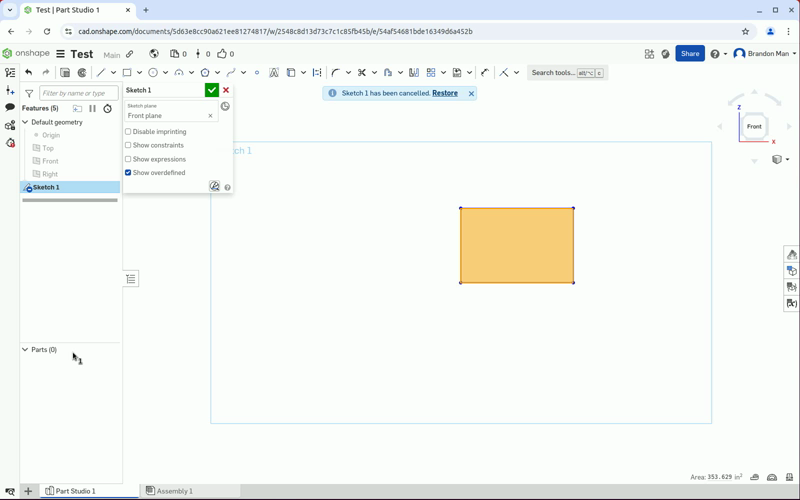
key(shift+y)
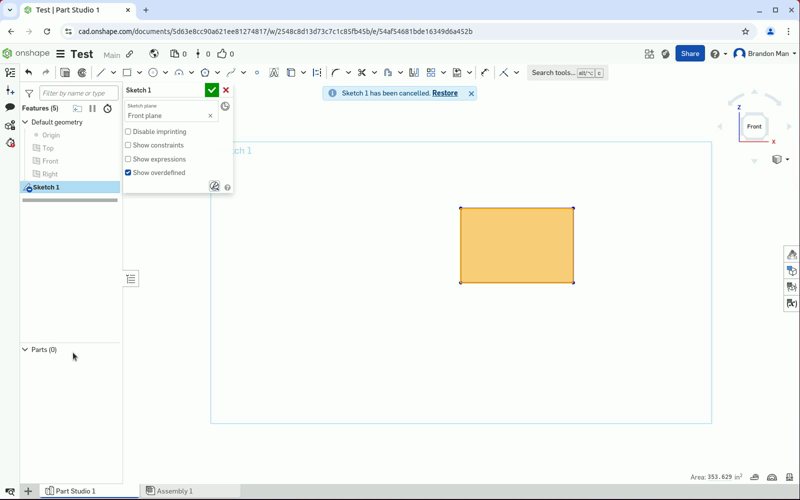
key(shift+e)
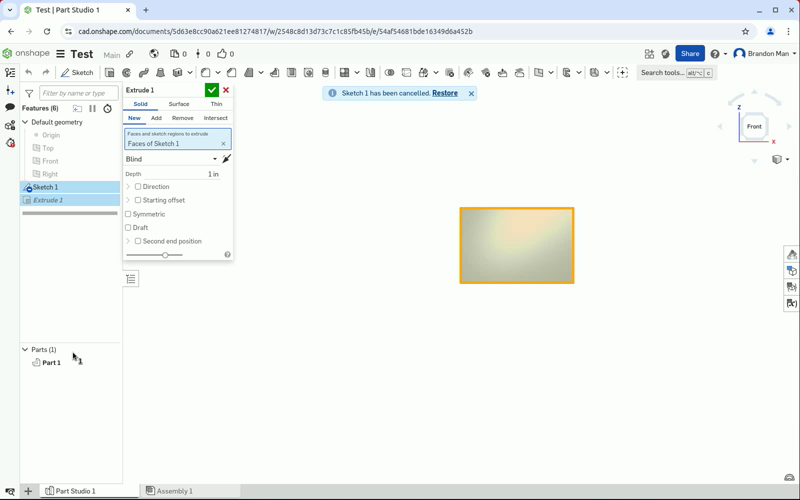
mouse_move(143, 106)
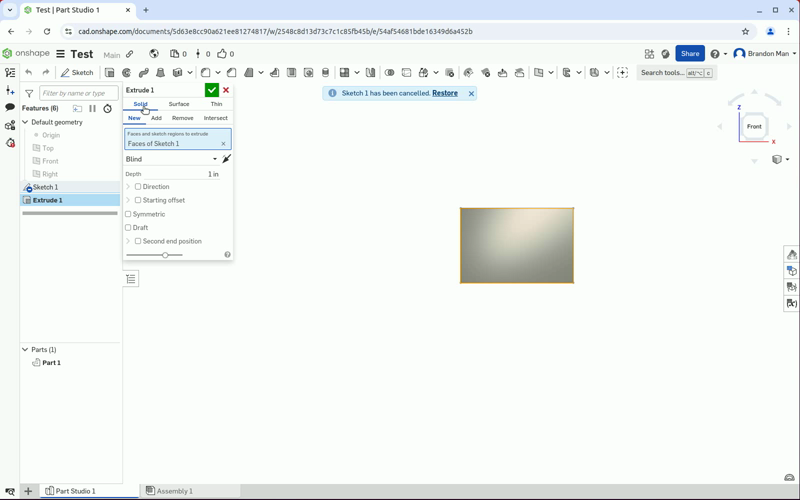
click(143, 106)
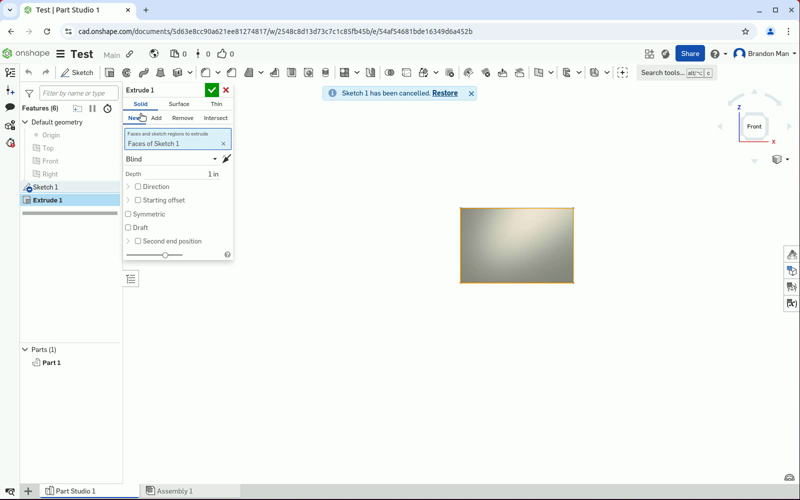
mouse_move(137, 120)
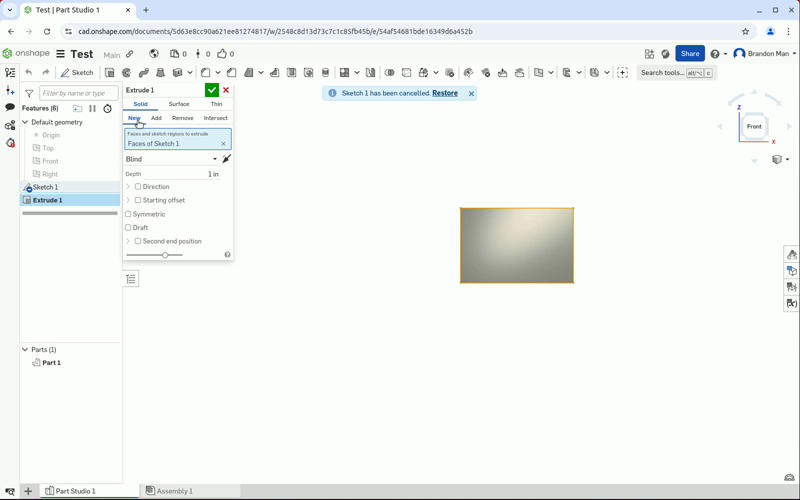
click(137, 120)
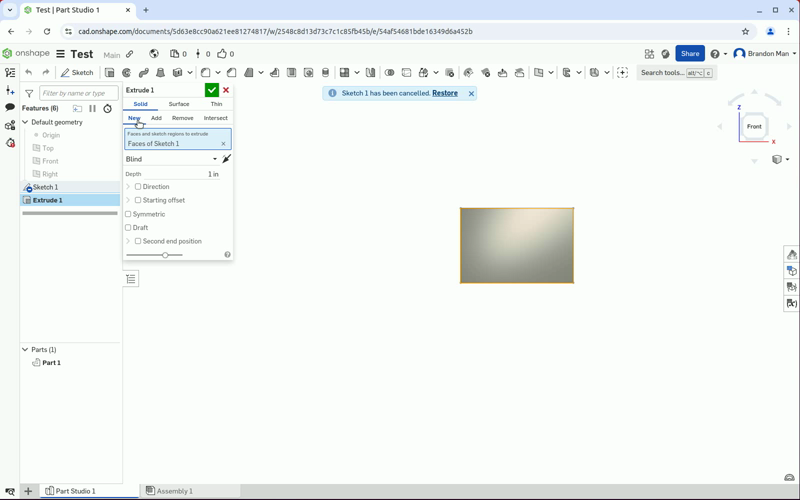
key(tab, 4)
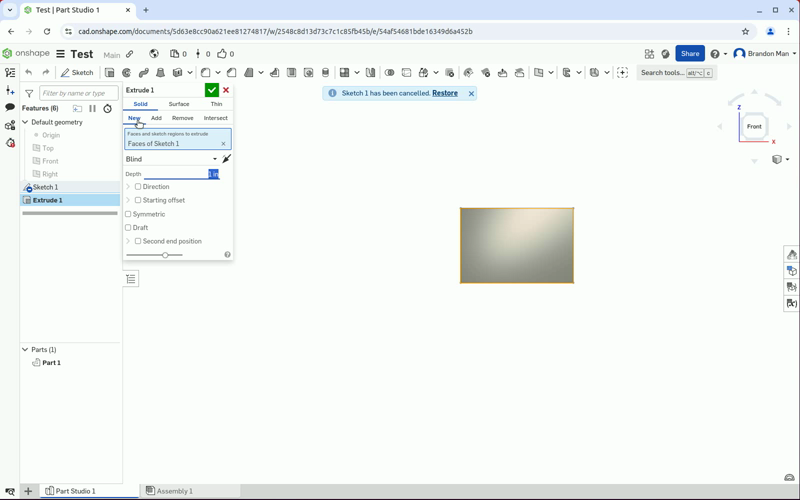
text(15.406)
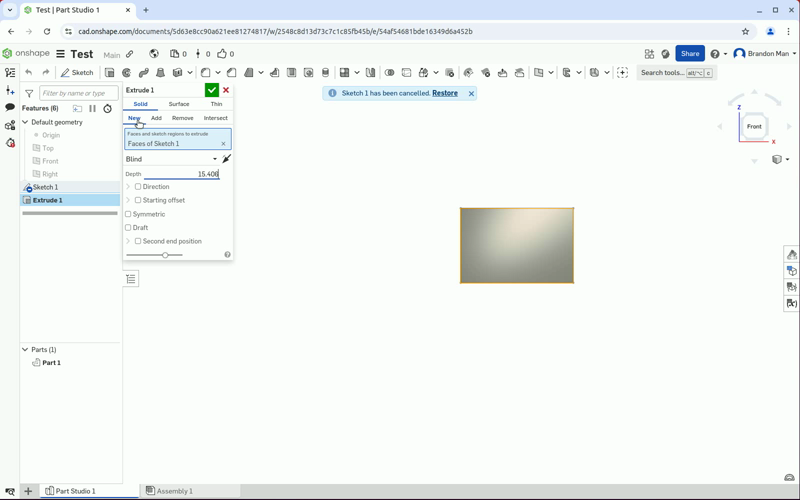
key(tab, 3)
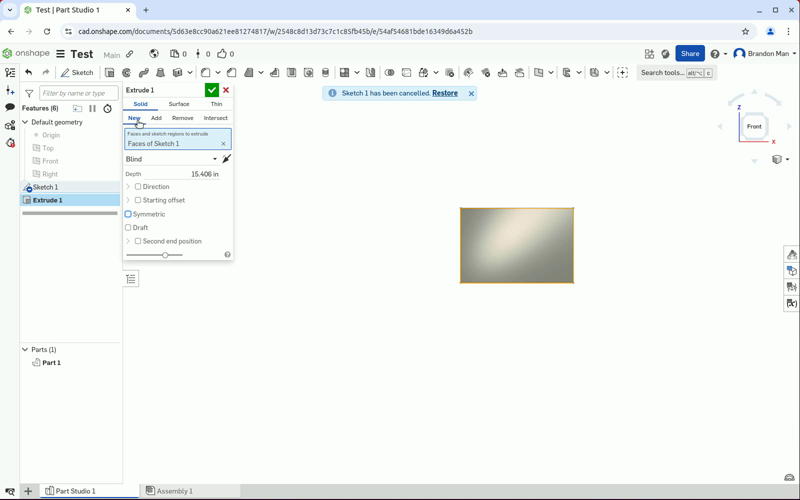
key(space)
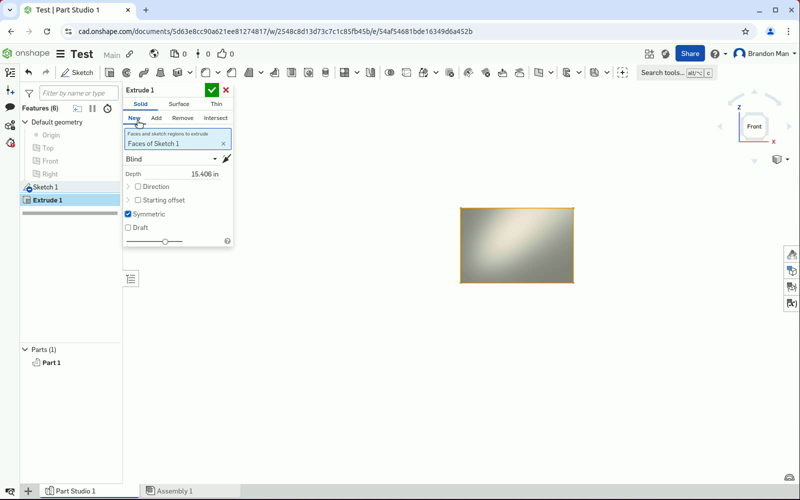
key(enter)
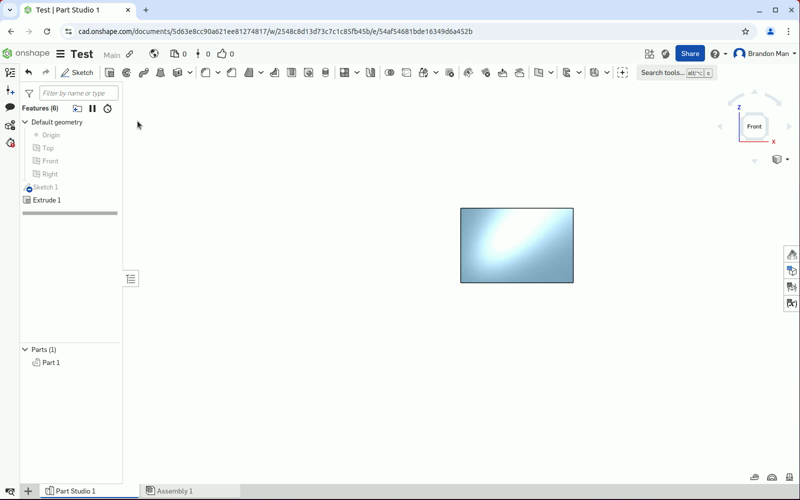
key(shift+h)
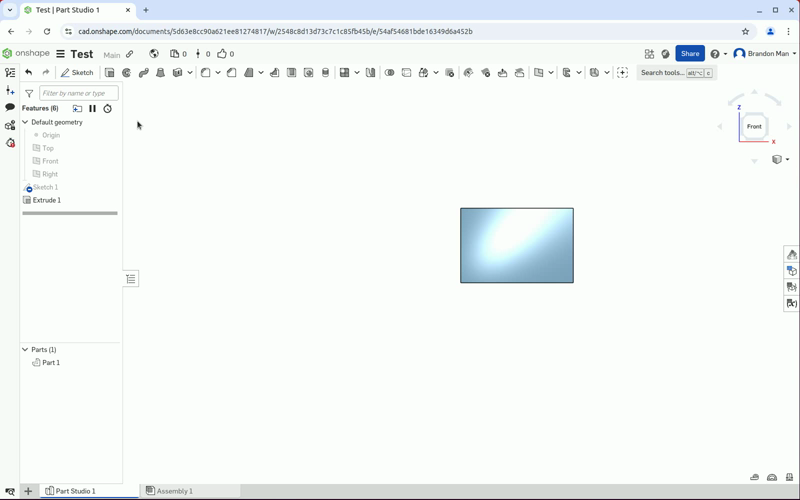
key(shift+h)
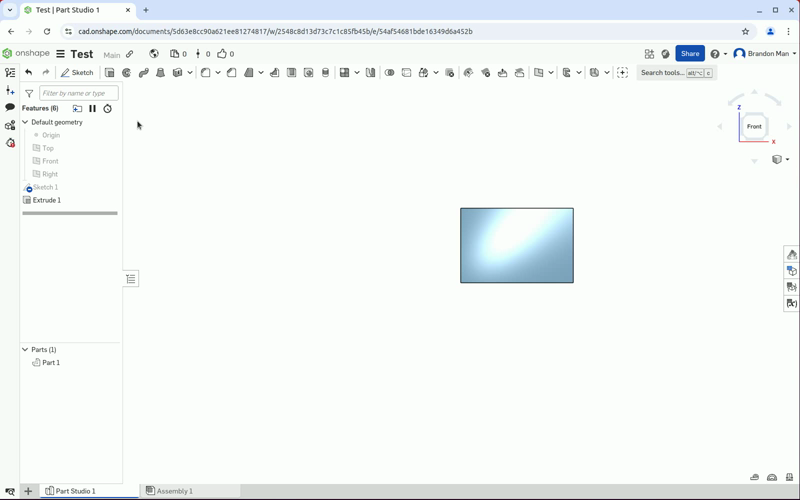
mouse_move(73, 189)
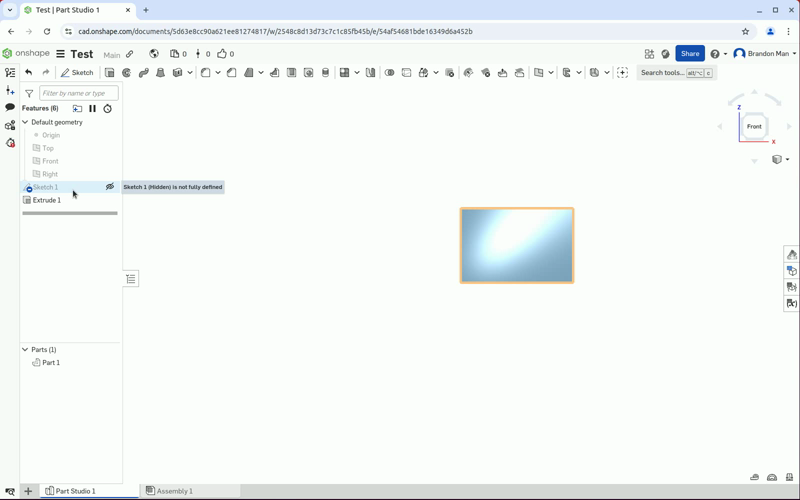
click(73, 189)
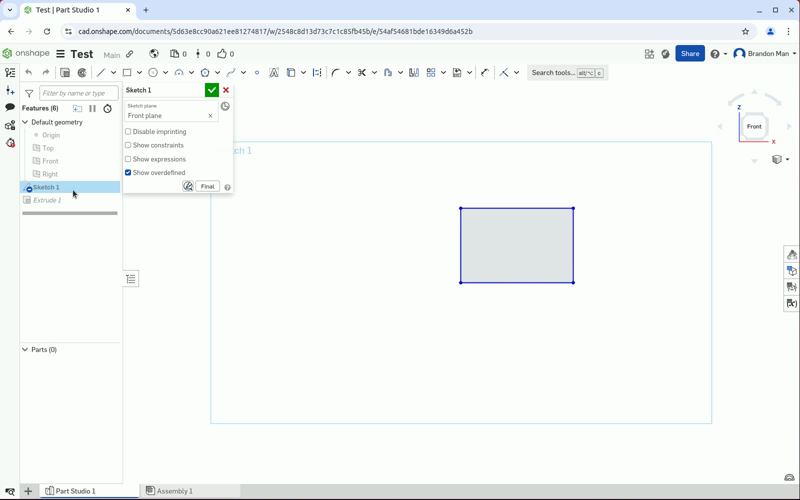
mouse_move(229, 92)
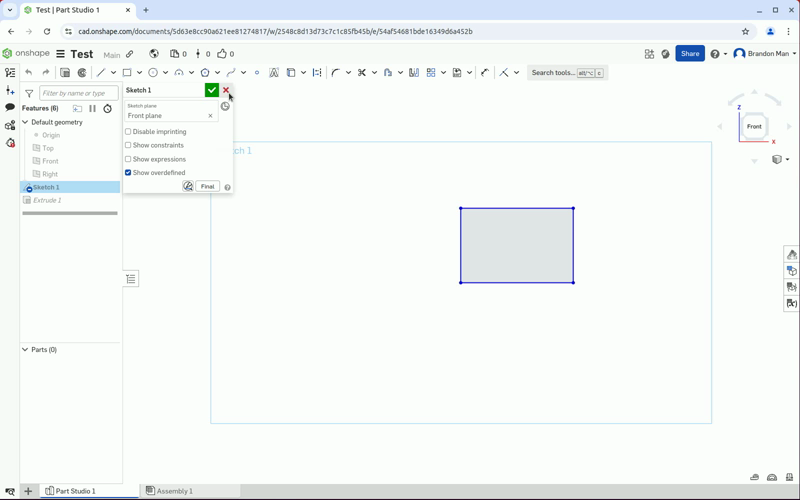
click(229, 92)
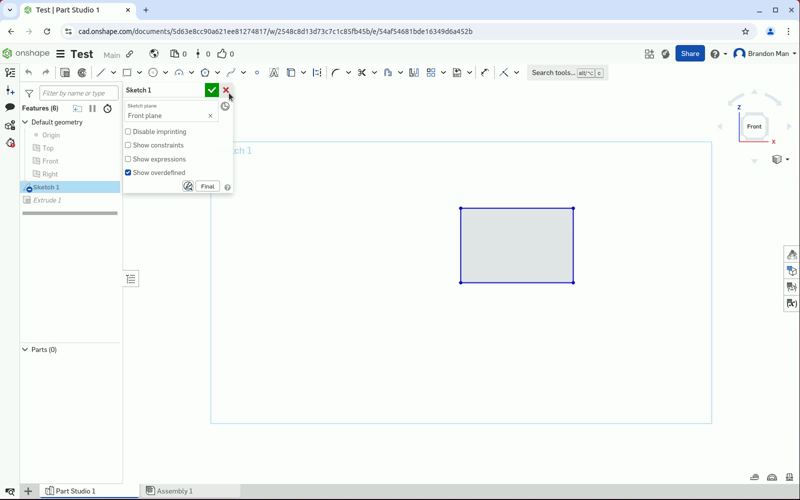
key(shift+s)
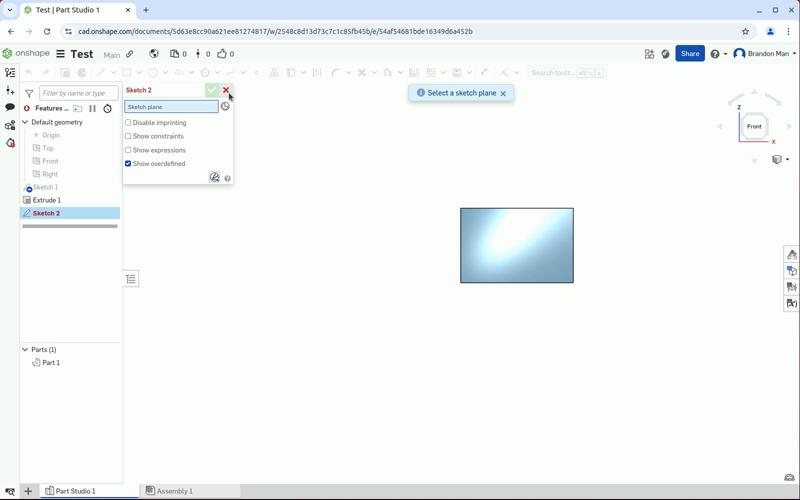
mouse_move(73, 163)
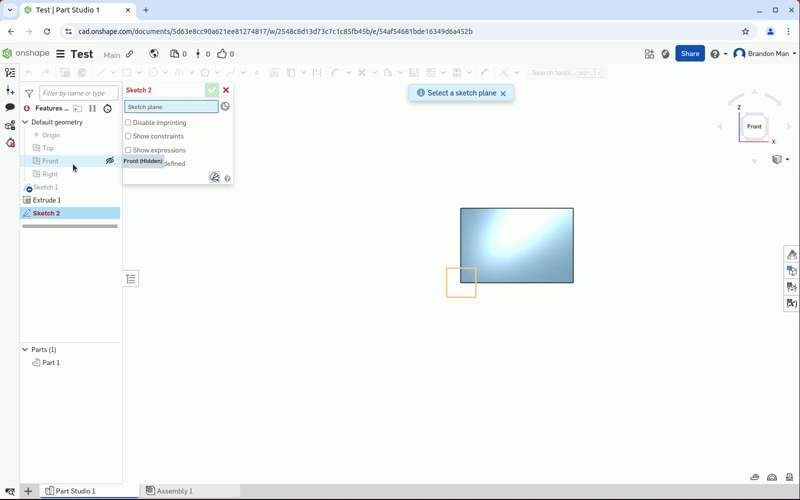
click(73, 163)
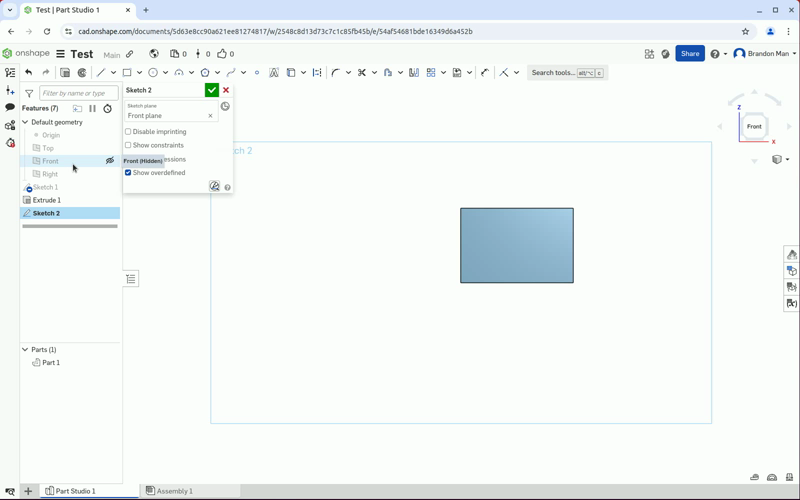
mouse_move(73, 352)
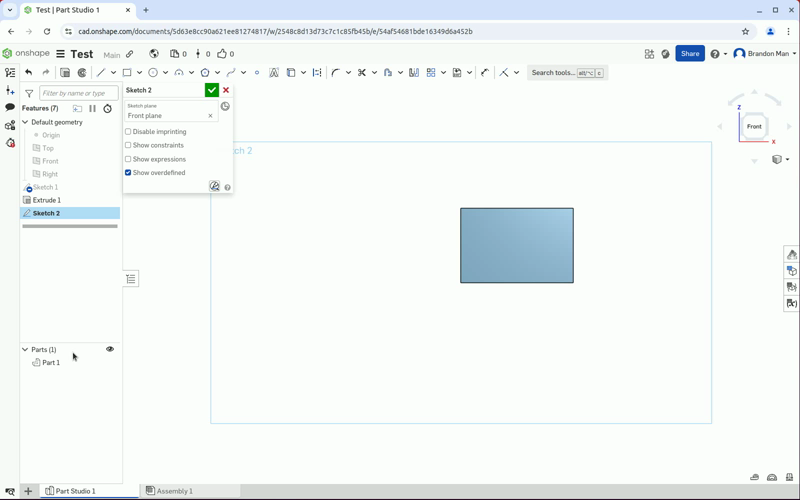
key(y)
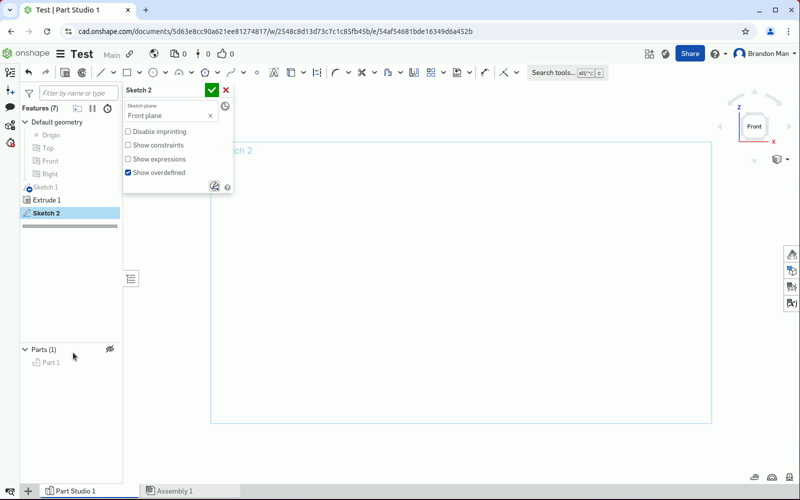
key(l)
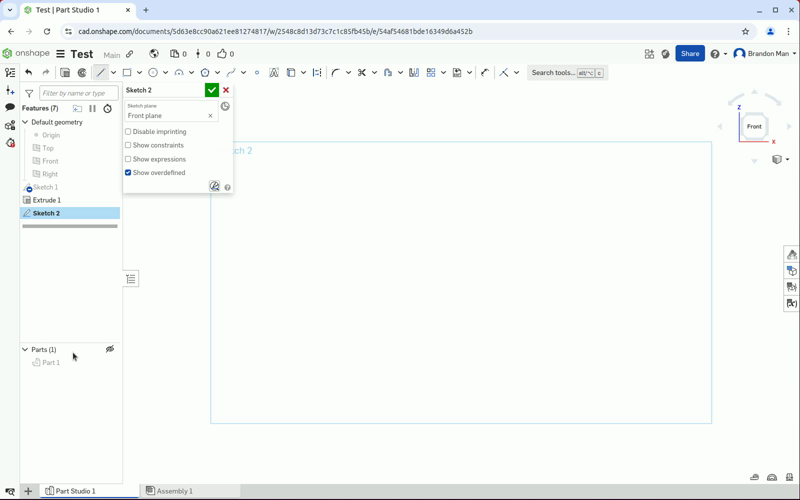
key_down(shift)
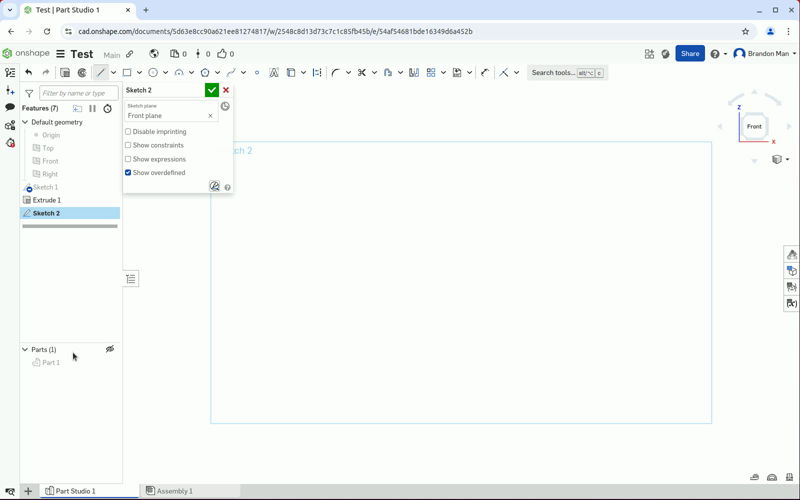
mouse_move(516, 207)
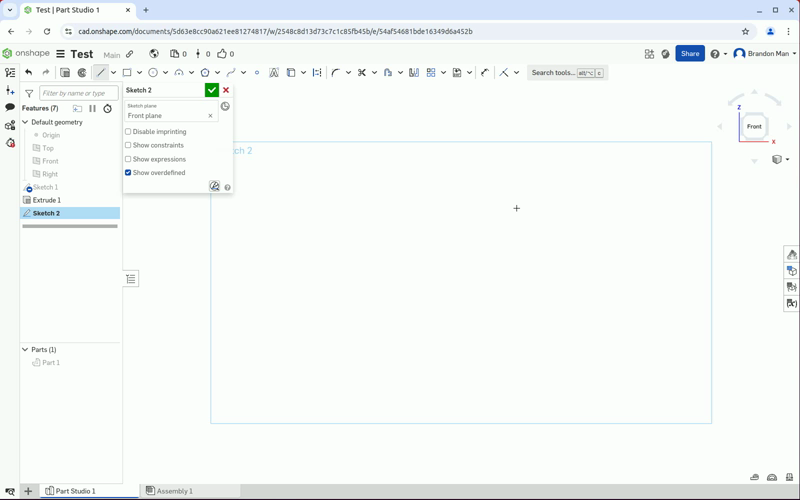
click(516, 207)
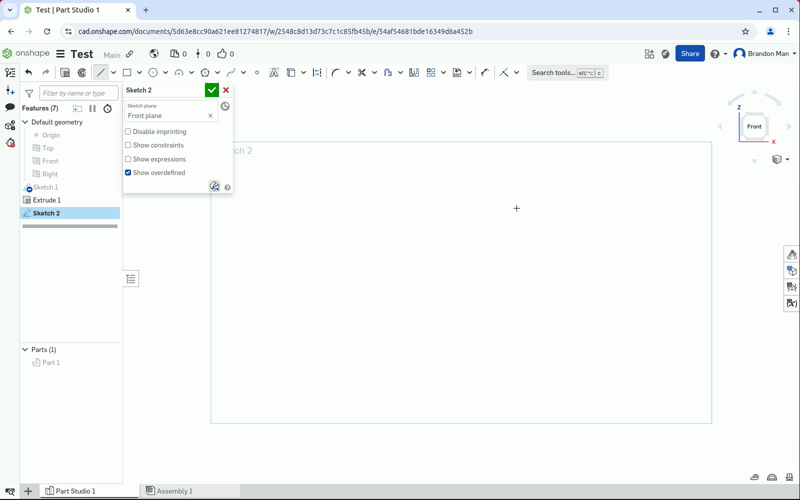
key_up(shift)
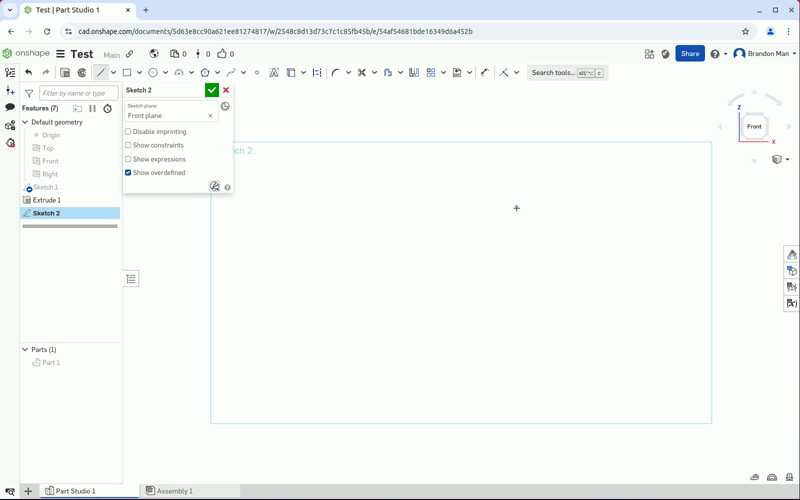
key_down(shift)
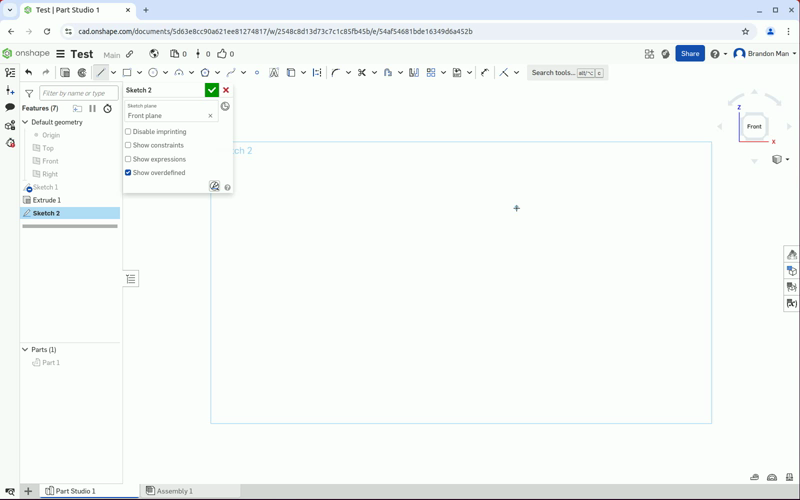
mouse_move(573, 264)
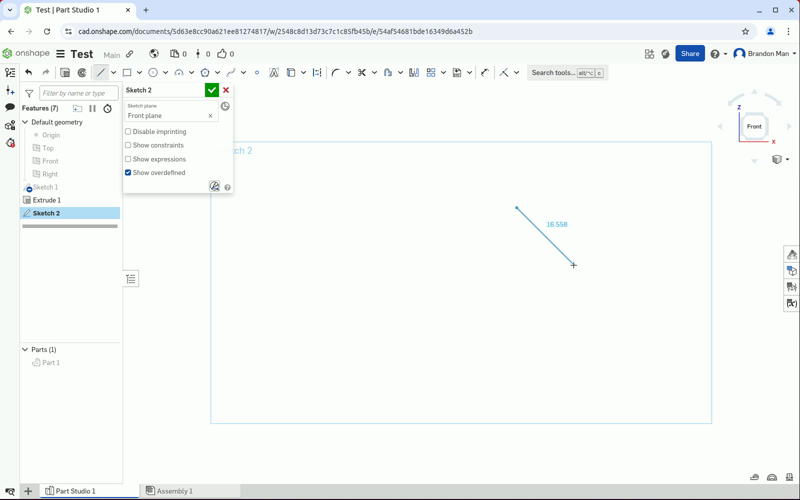
click(573, 264)
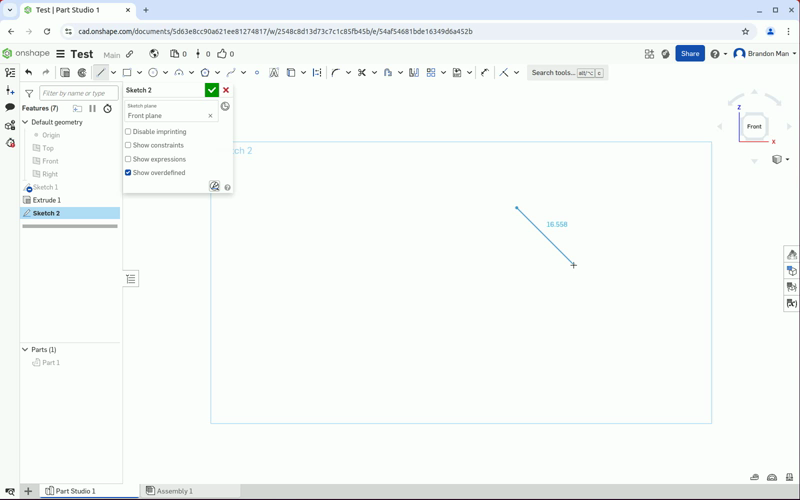
key_up(shift)
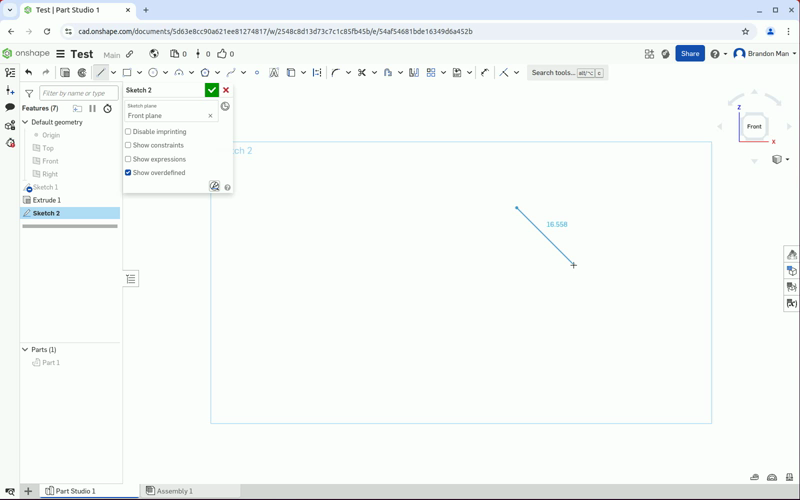
key_down(shift)
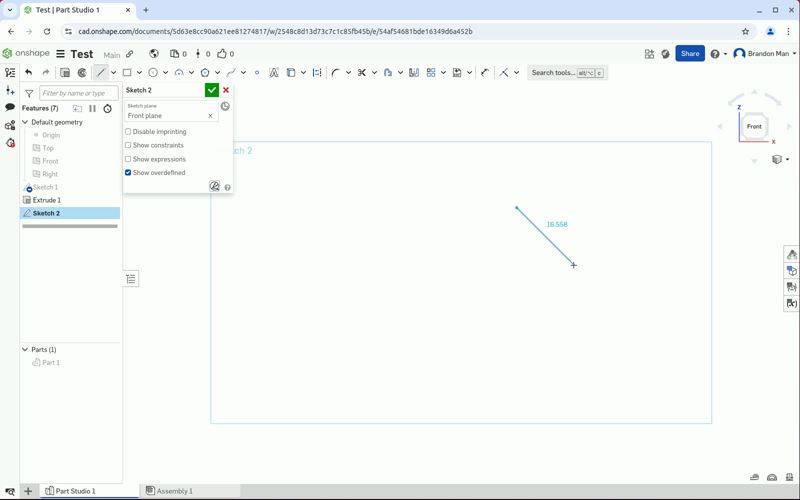
mouse_move(589, 264)
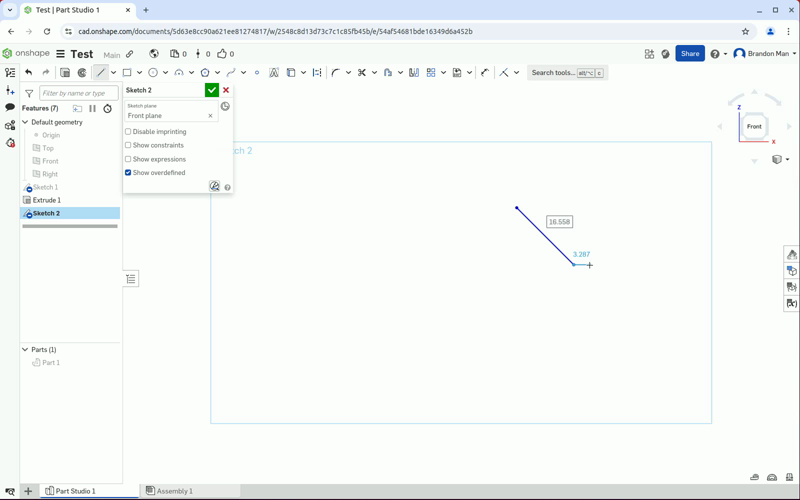
mouse_move(573, 207)
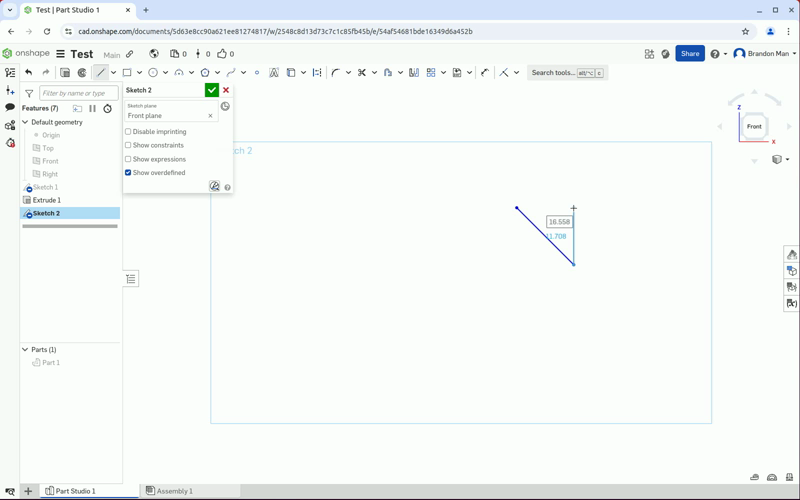
click(573, 207)
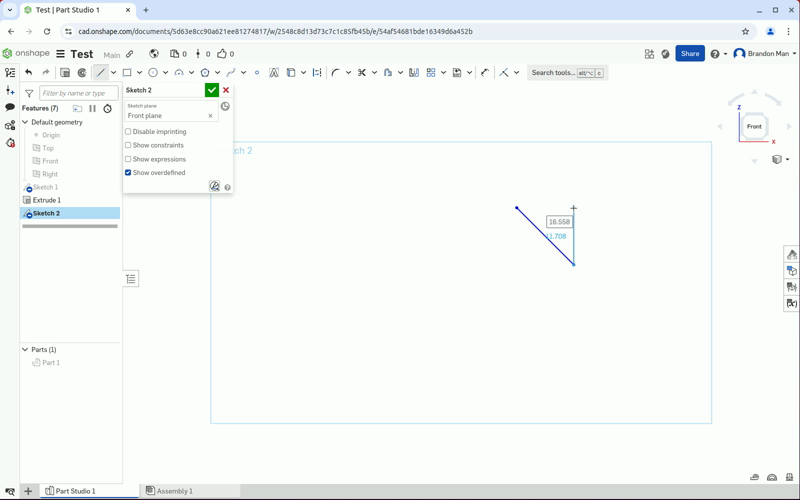
key_up(shift)
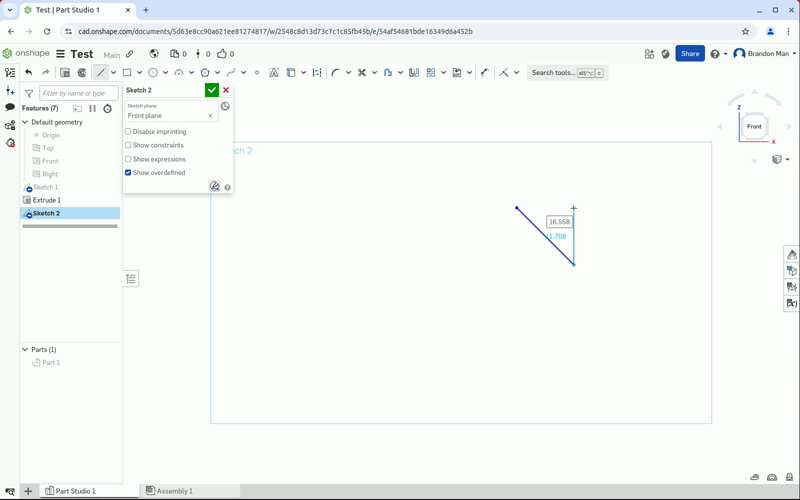
mouse_move(589, 207)
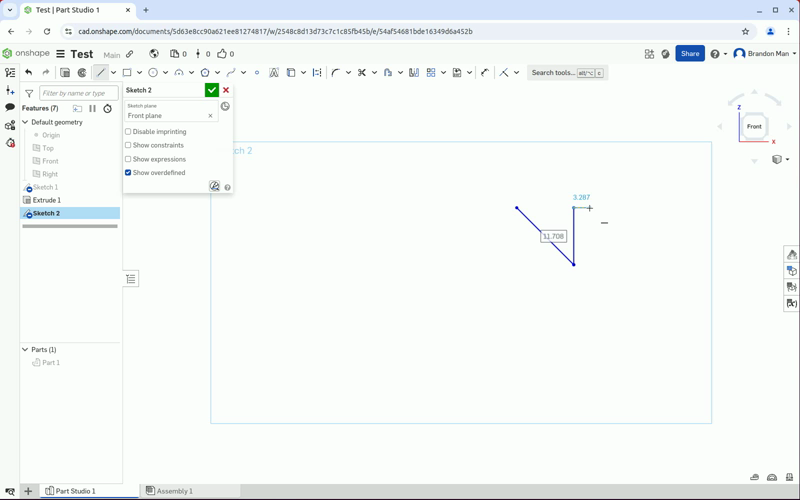
key_down(shift)
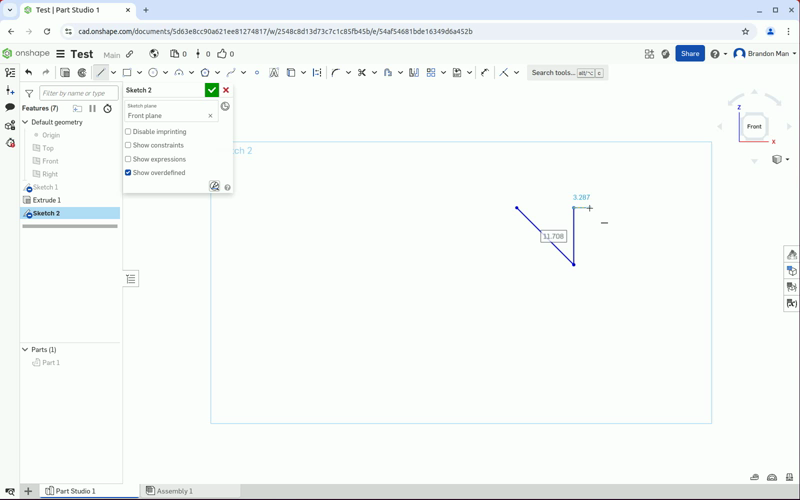
mouse_move(516, 207)
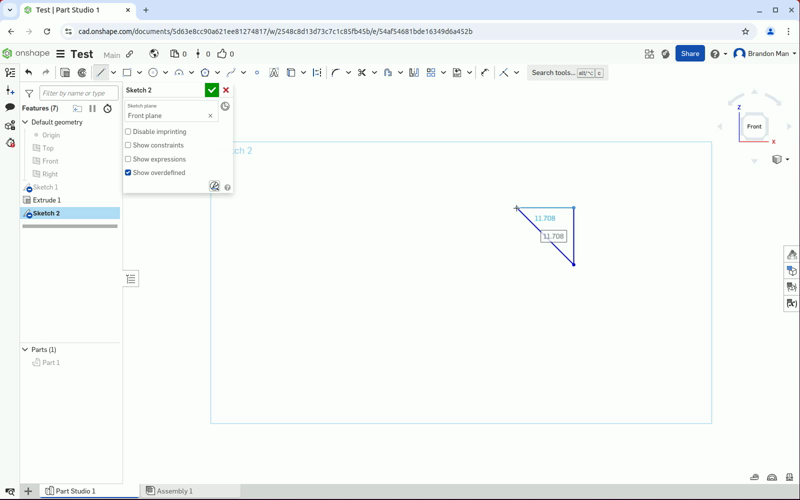
key_up(shift)
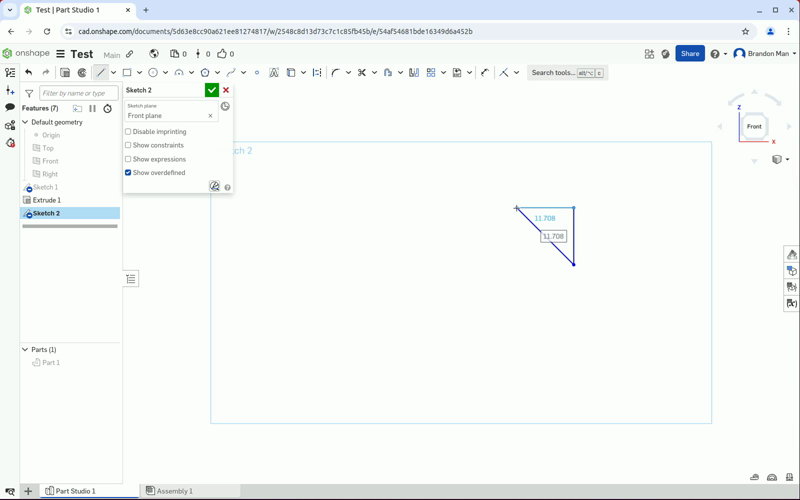
click(516, 207)
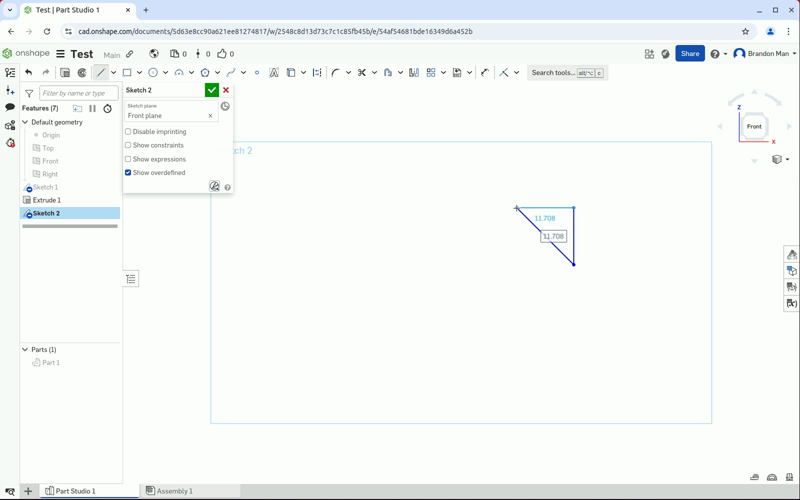
key(esc)
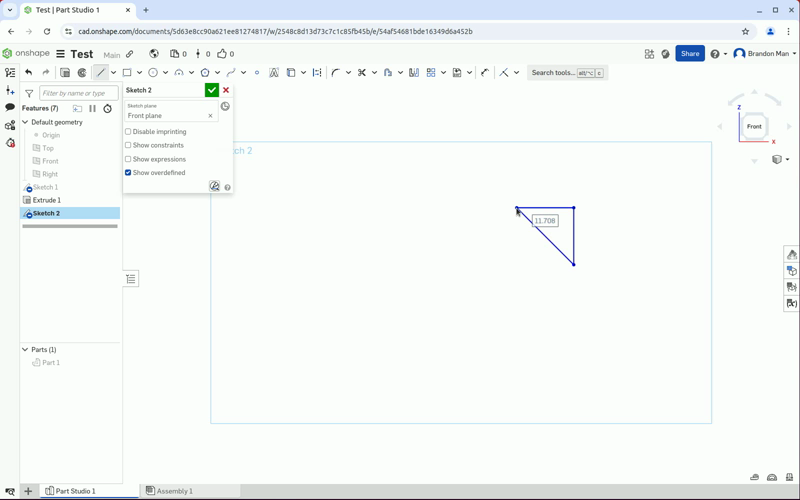
mouse_move(538, 211)
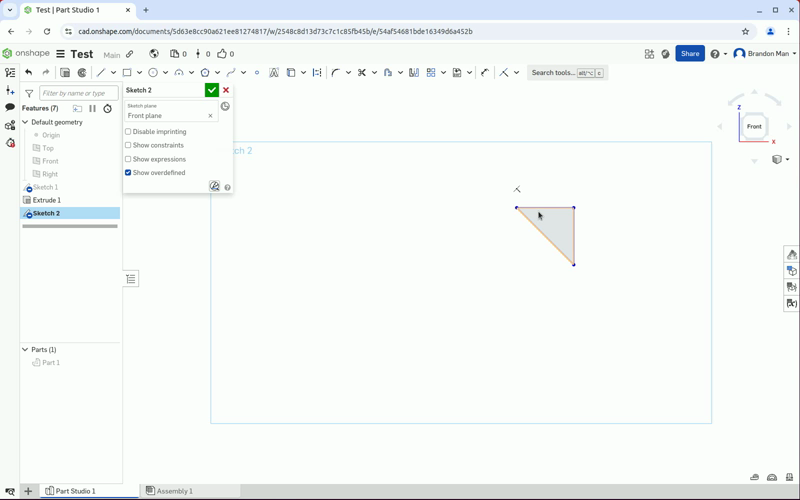
scroll(6)
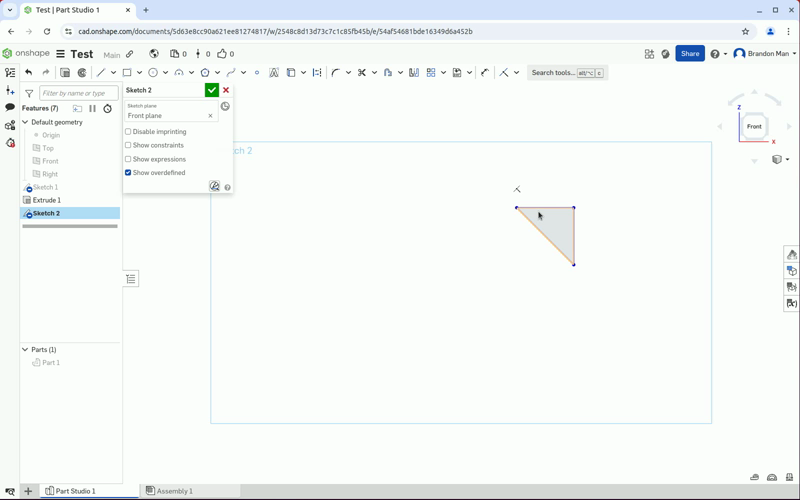
scroll(6)
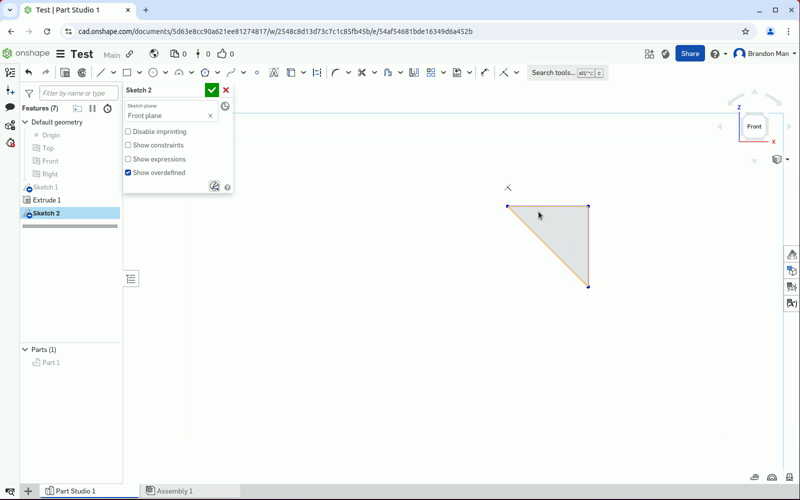
scroll(6)
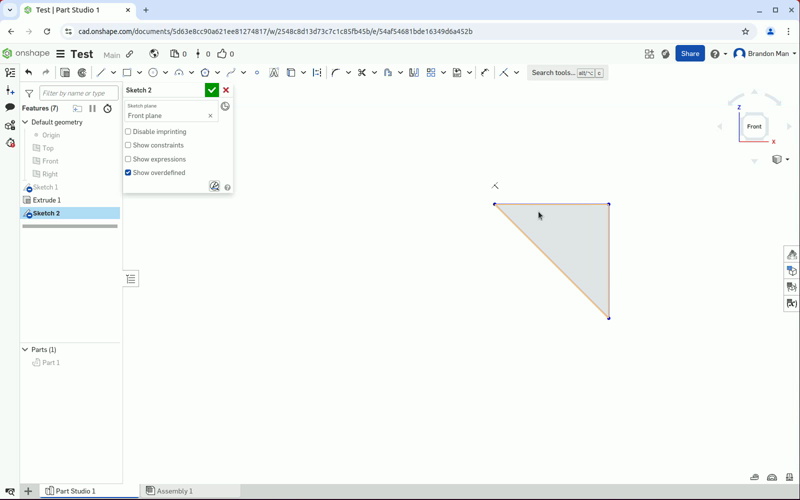
scroll(6)
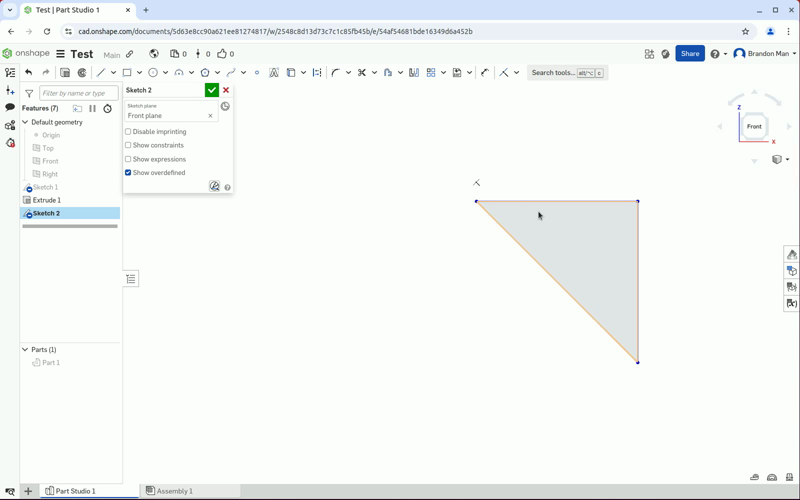
scroll(6)
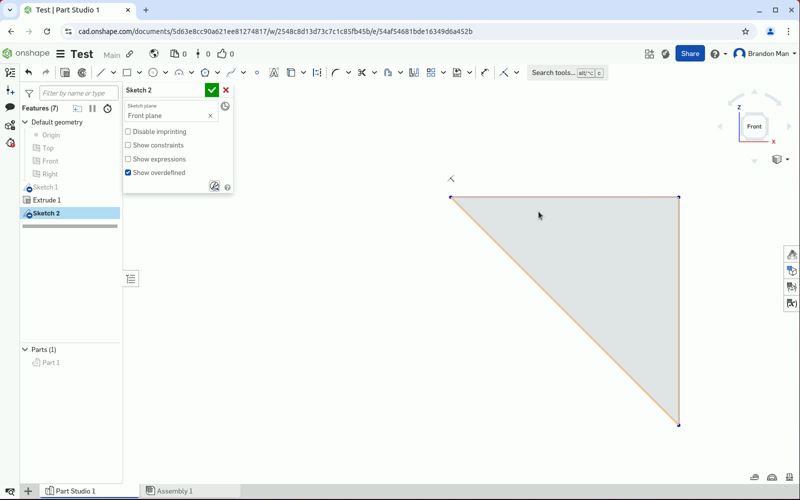
scroll(6)
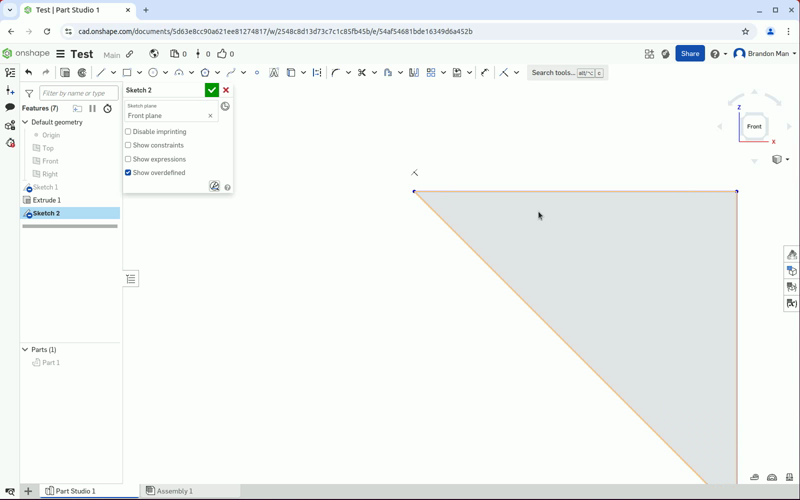
scroll(6)
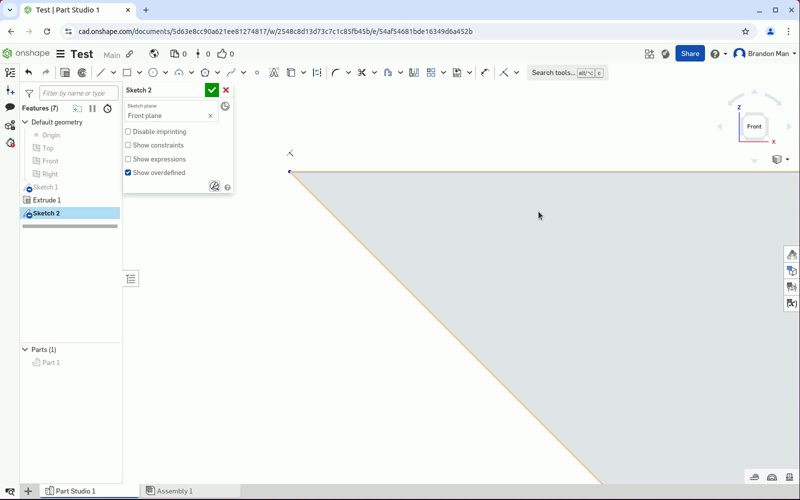
click(538, 211)
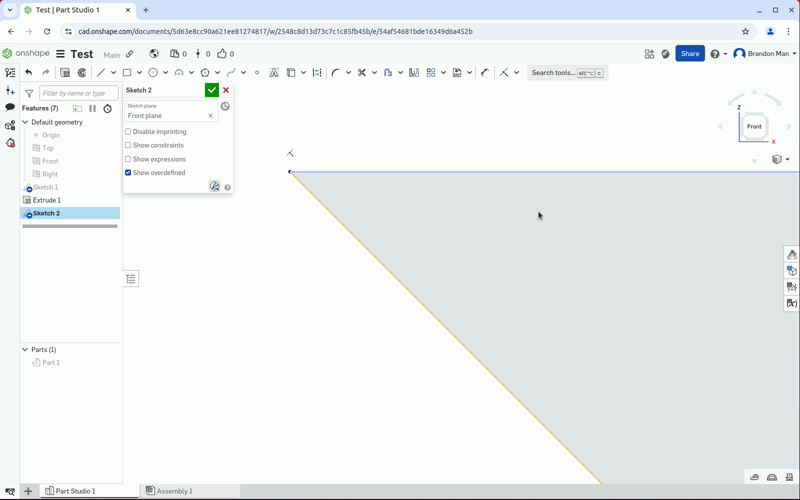
scroll(-6)
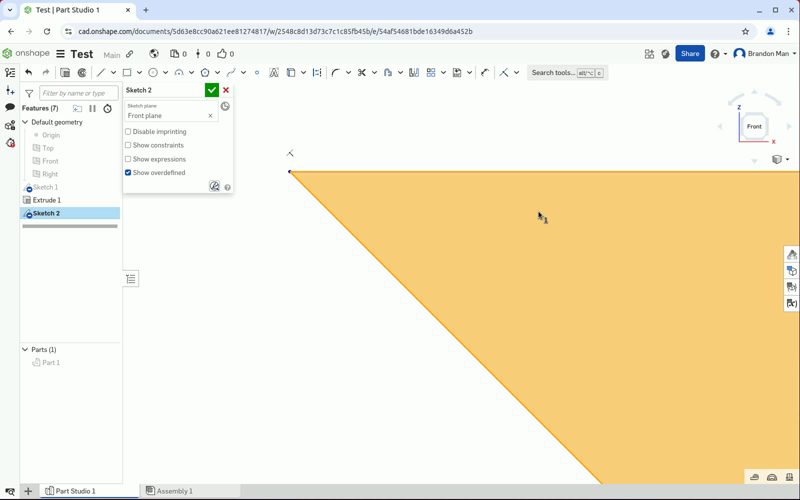
scroll(-6)
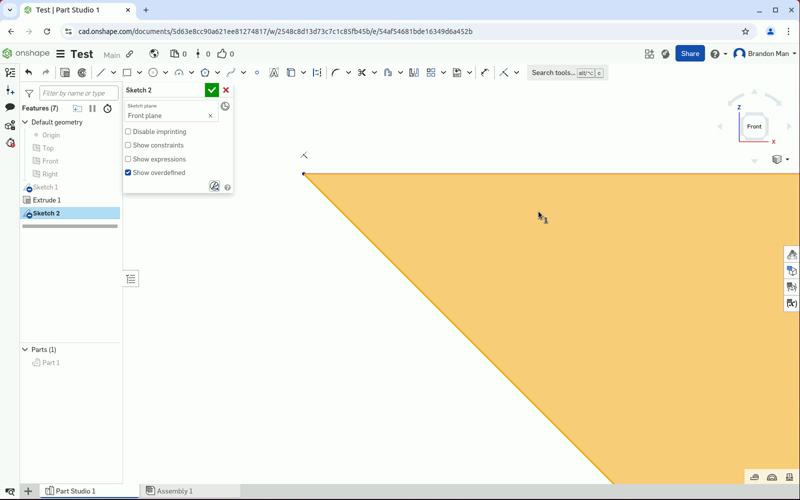
scroll(-6)
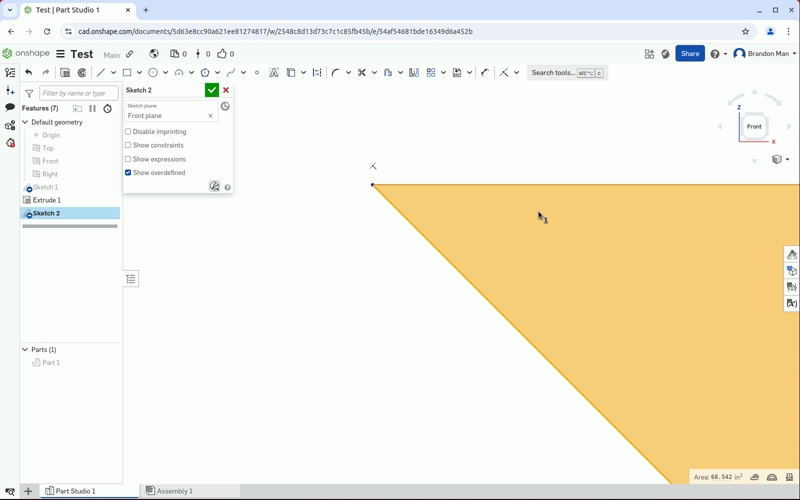
scroll(-6)
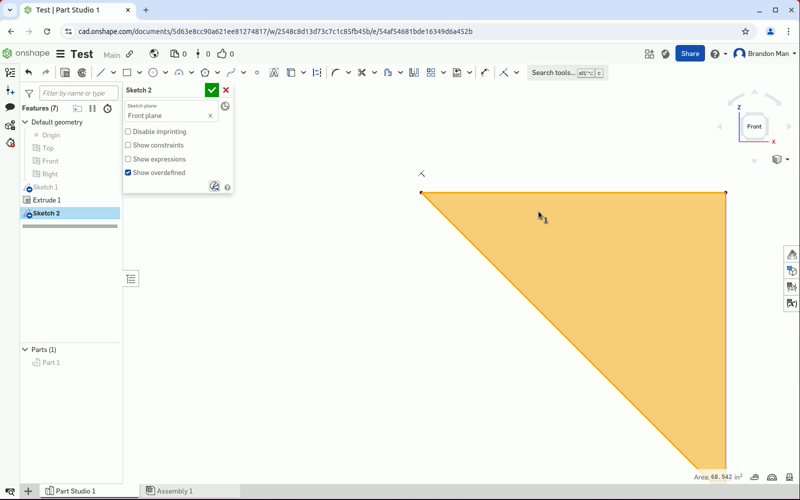
scroll(-6)
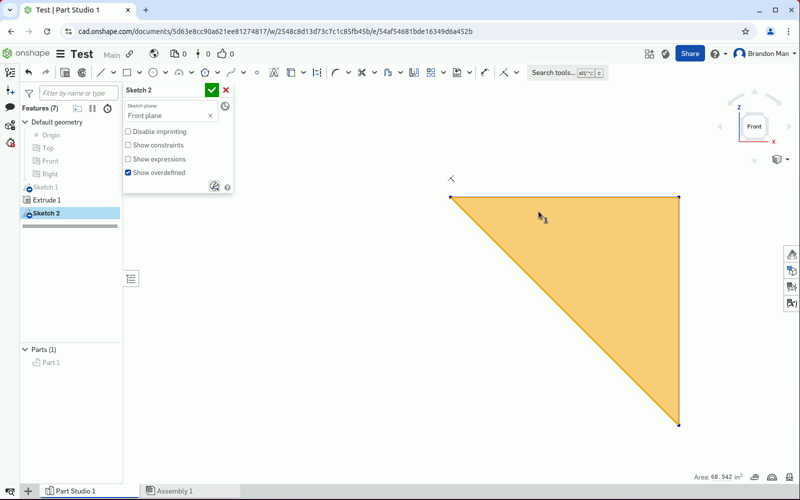
scroll(-6)
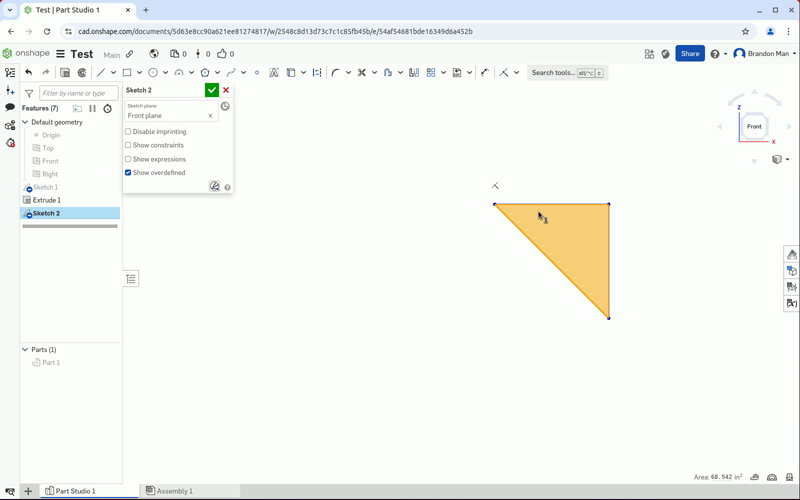
scroll(-6)
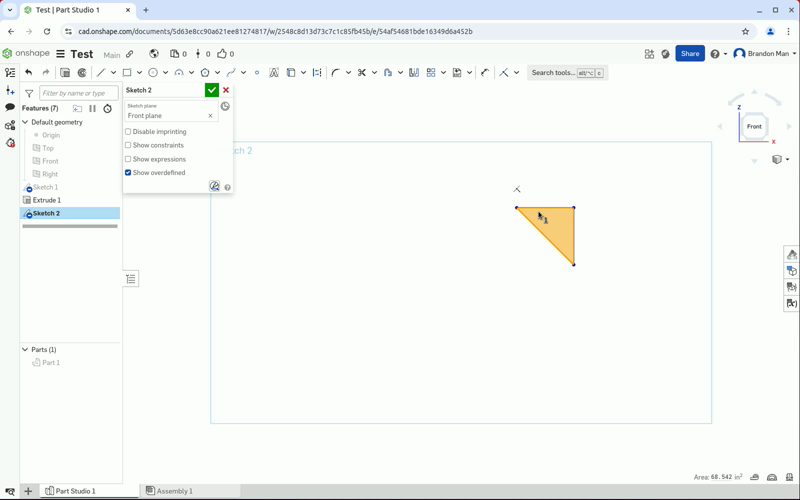
mouse_move(73, 352)
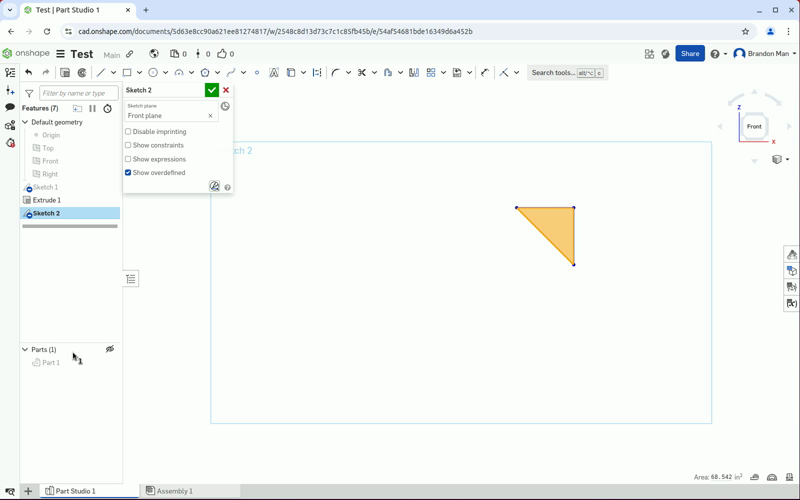
key(shift+y)
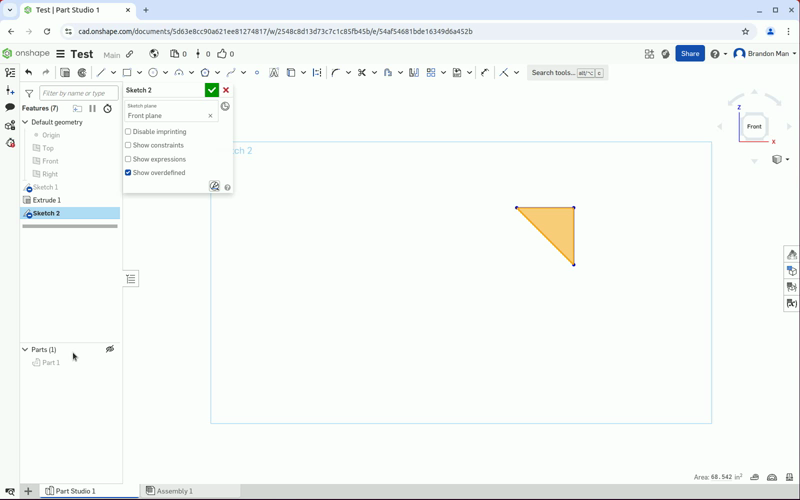
key(shift+e)
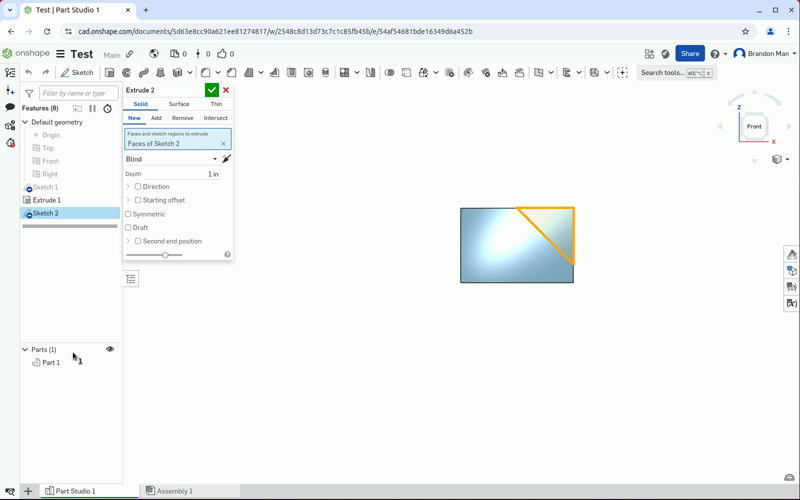
mouse_move(143, 106)
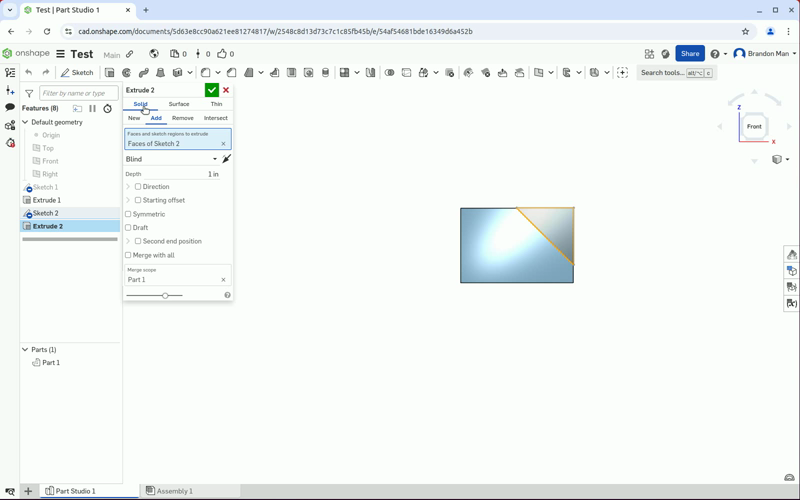
click(143, 106)
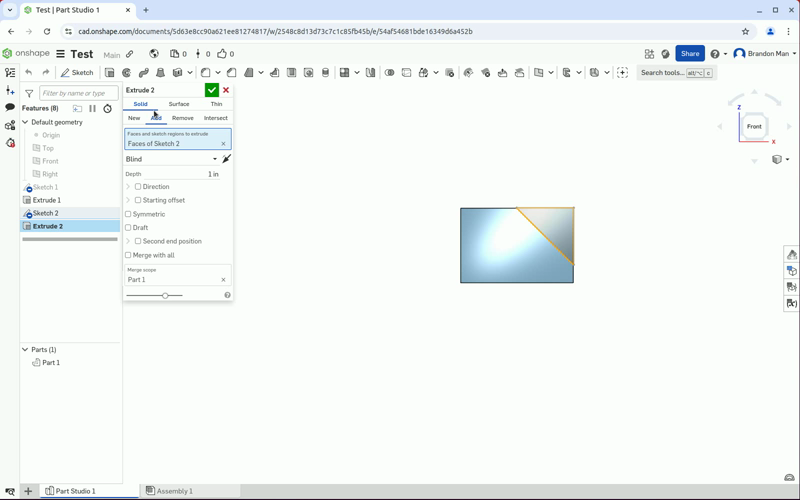
mouse_move(186, 120)
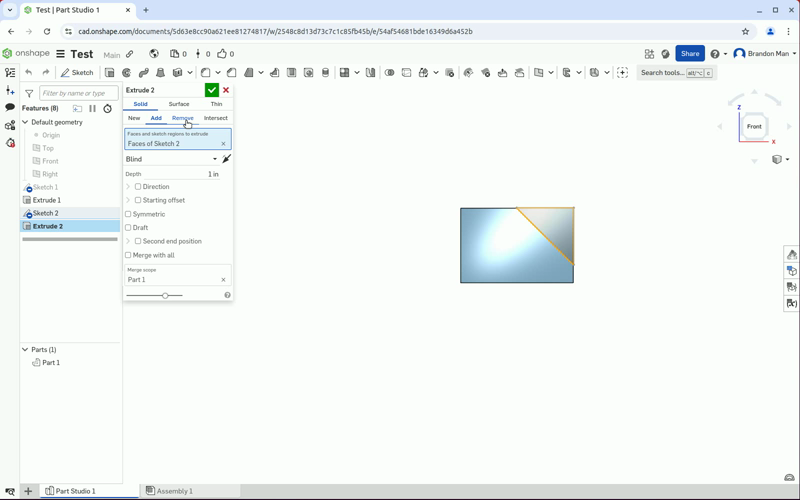
click(186, 120)
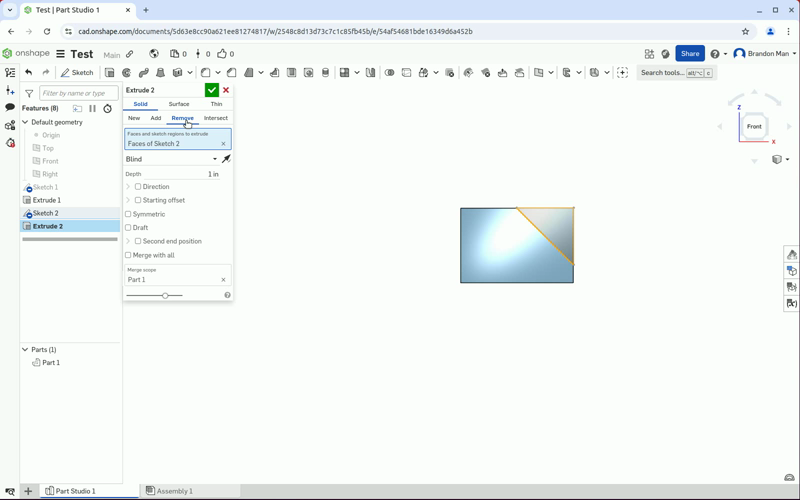
key(tab, 4)
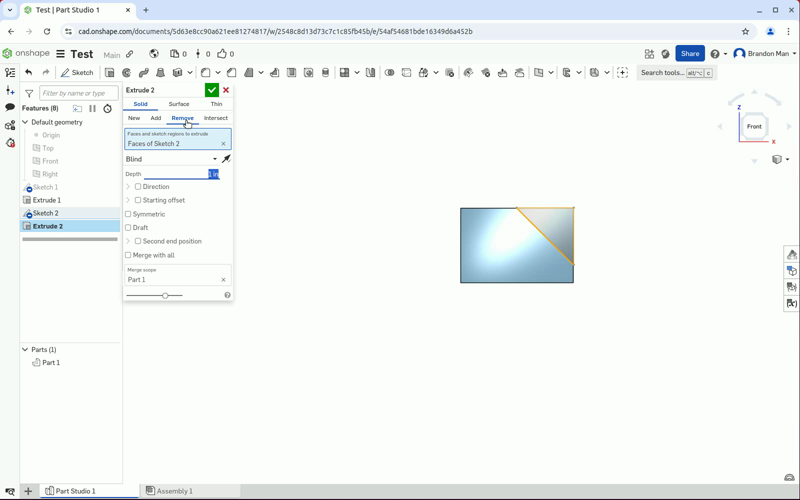
text(7.702)
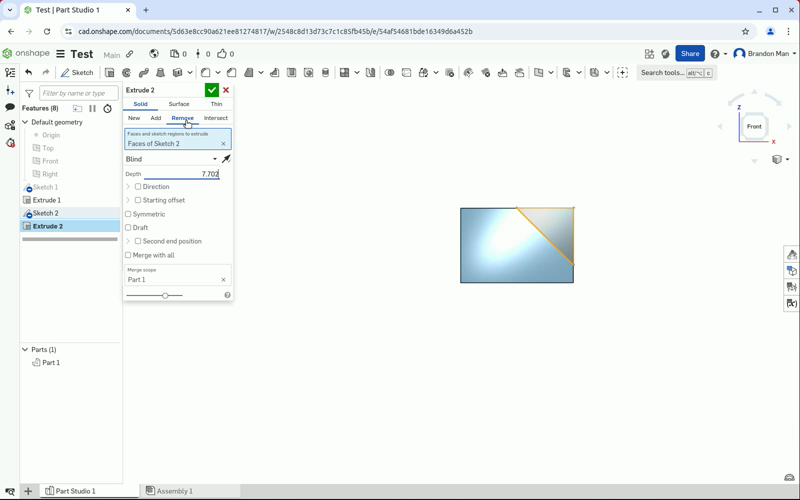
key(tab, 3)
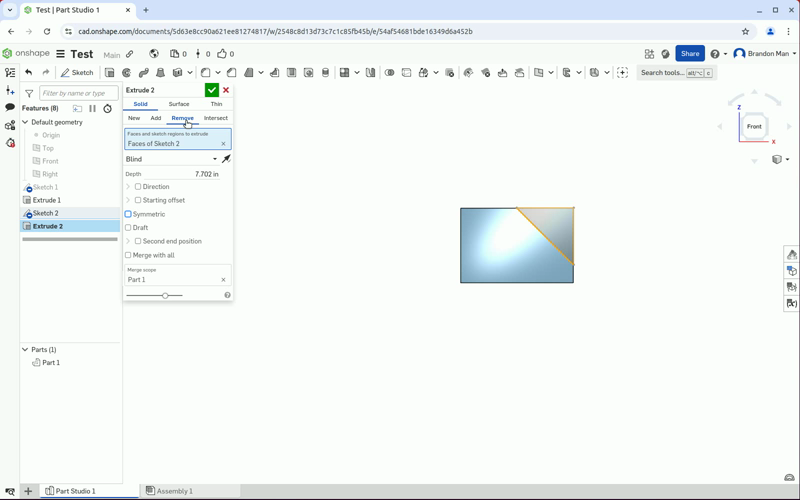
key(space)
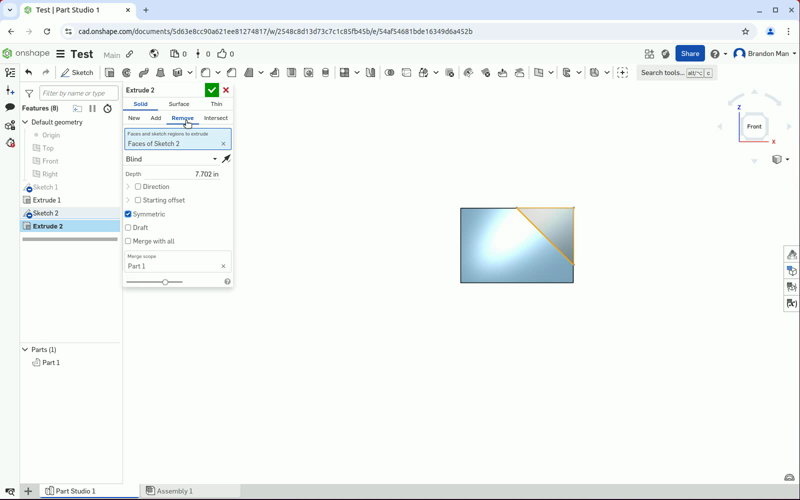
key(tab, 2)
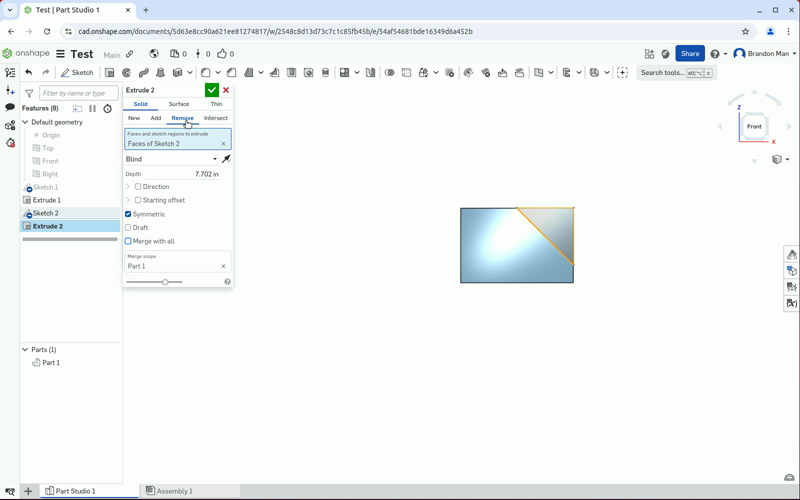
key(space)
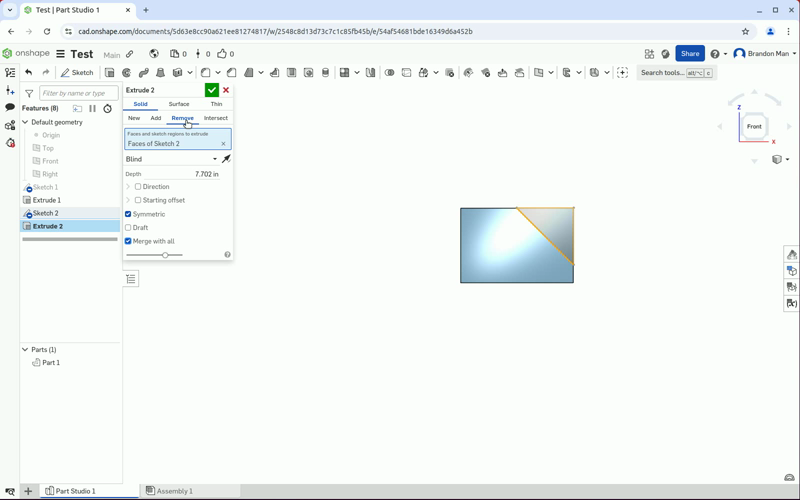
key(enter)
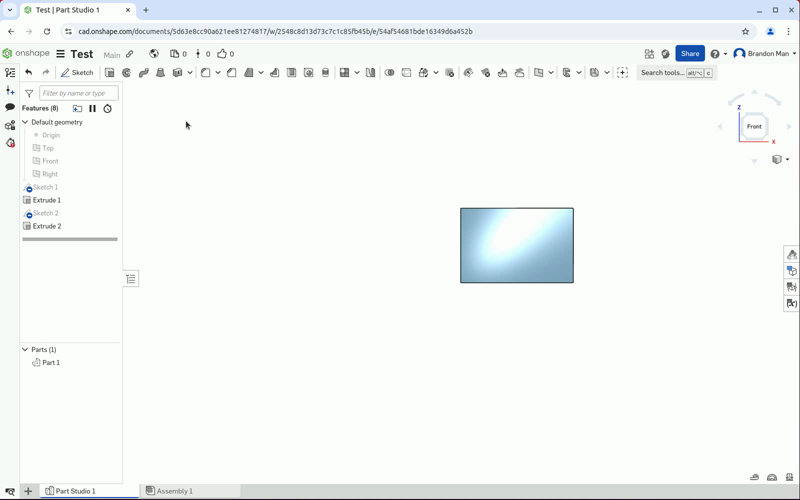
key(shift+h)
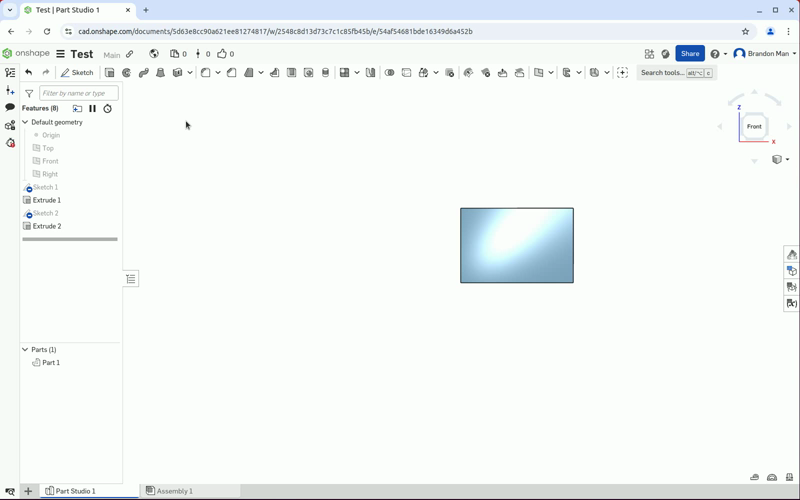
key(shift+h)
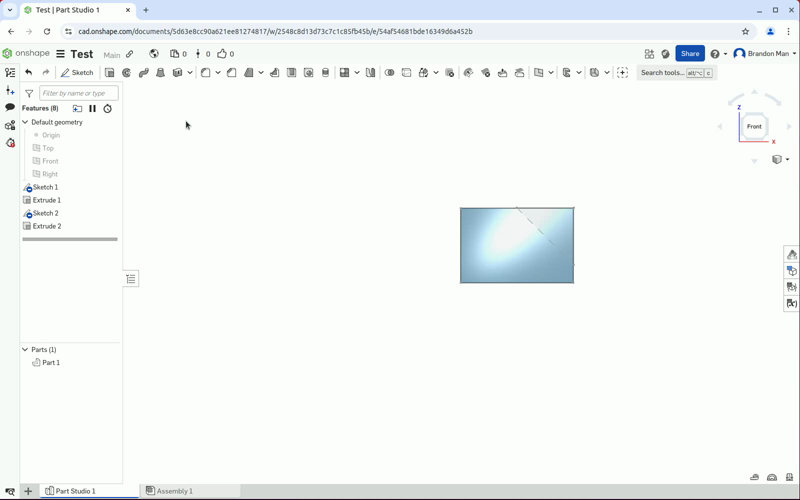
key(shift+7)
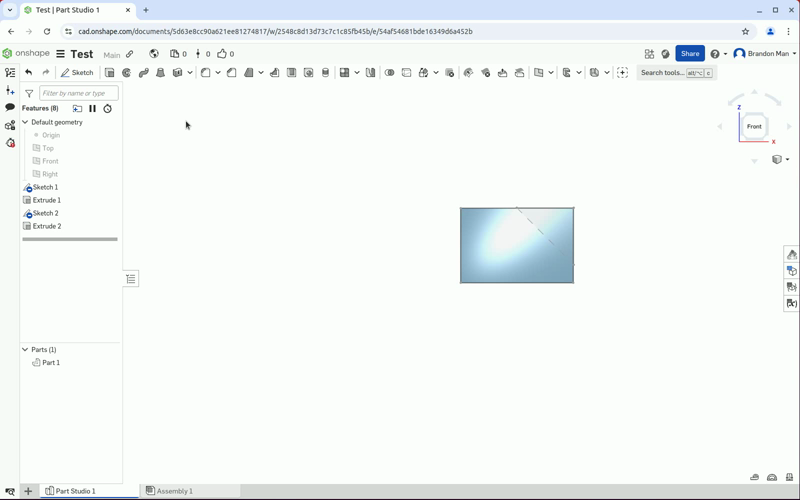
key(left, 2)
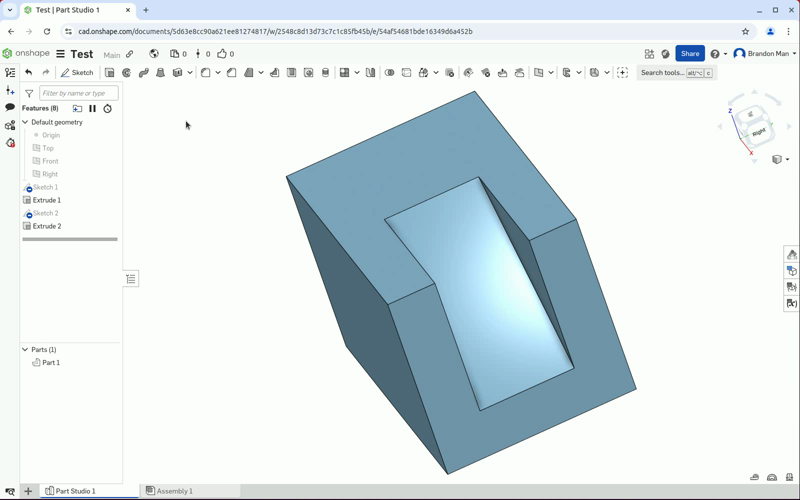
key(down, 2)
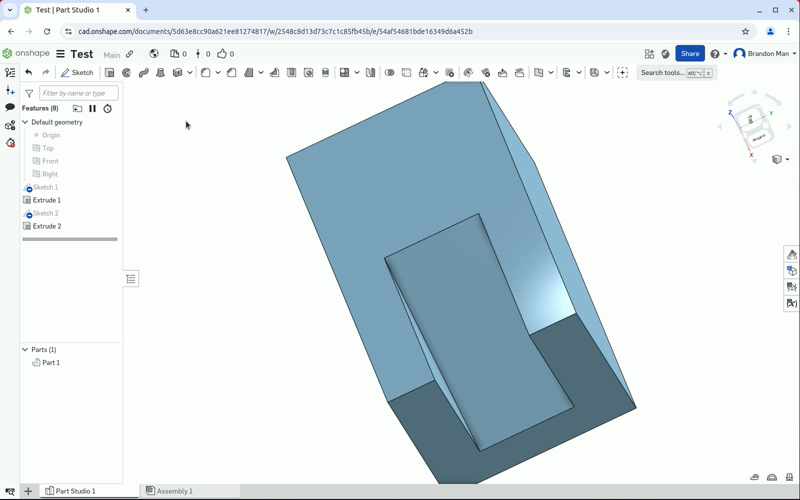
key(up, 2)
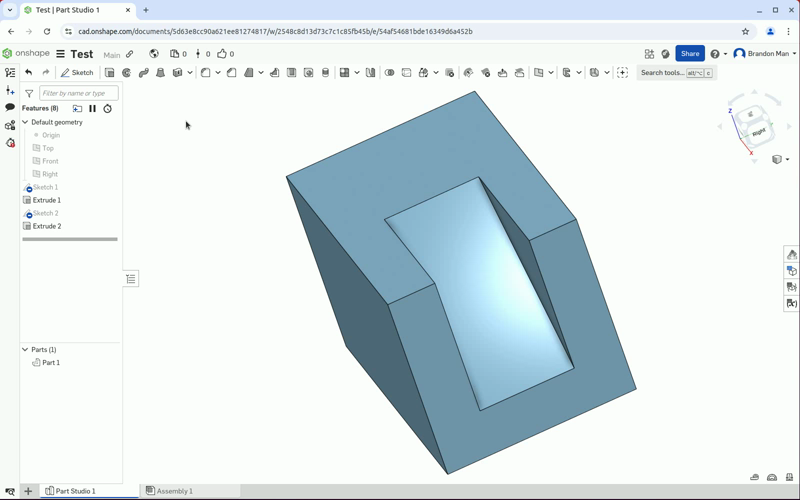
key(right, 2)
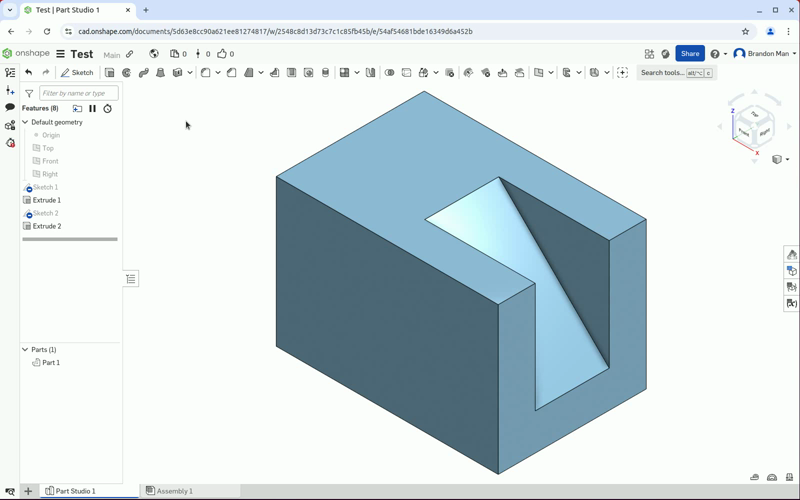
mouse_move(73, 189)
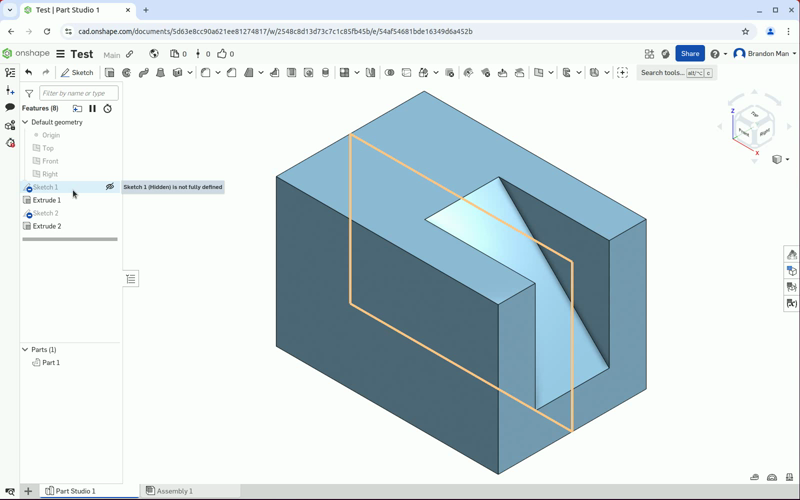
click(73, 189)